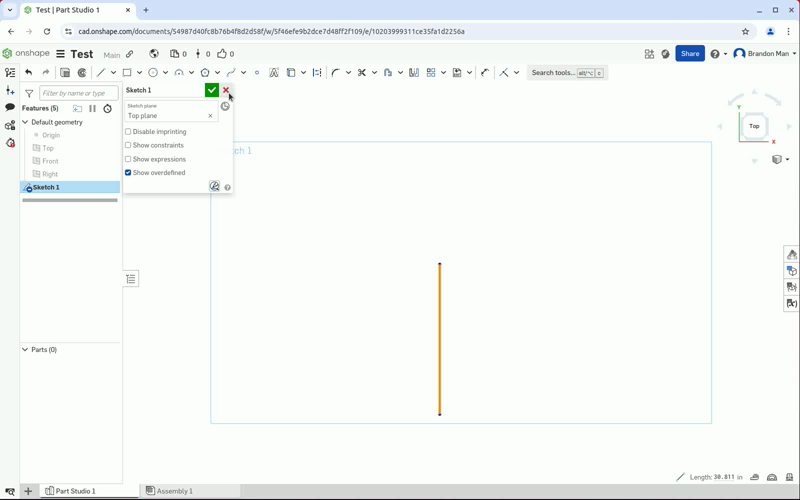
key(shift+h)
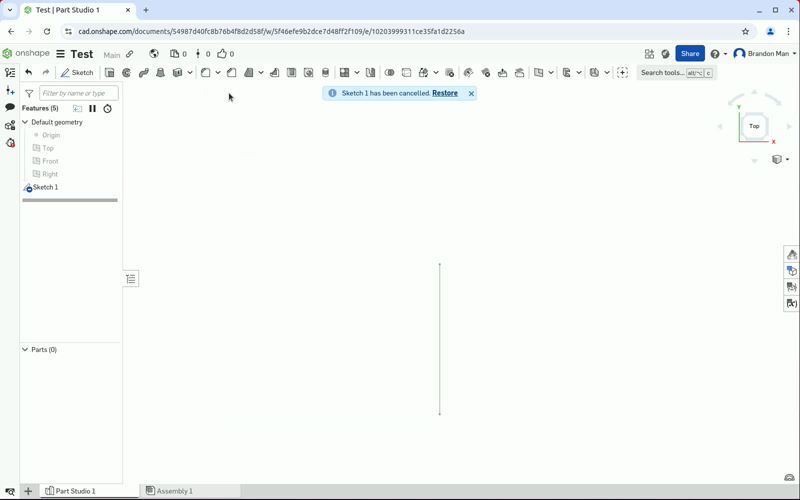
key(shift+s)
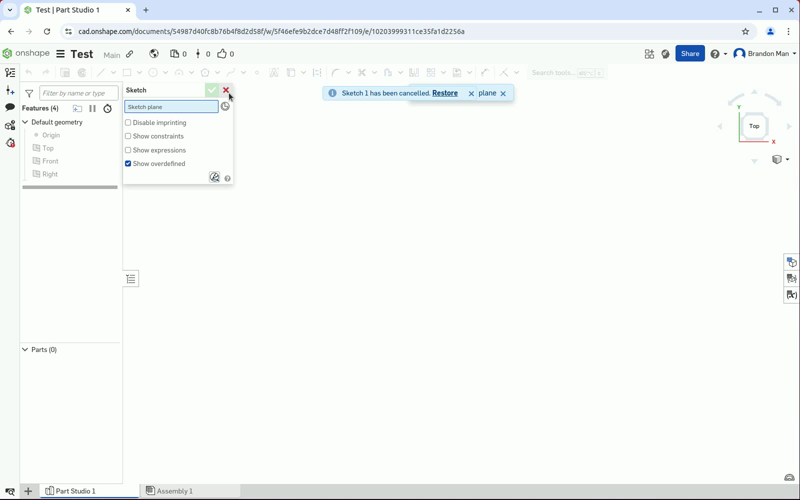
mouse_move(73, 150)
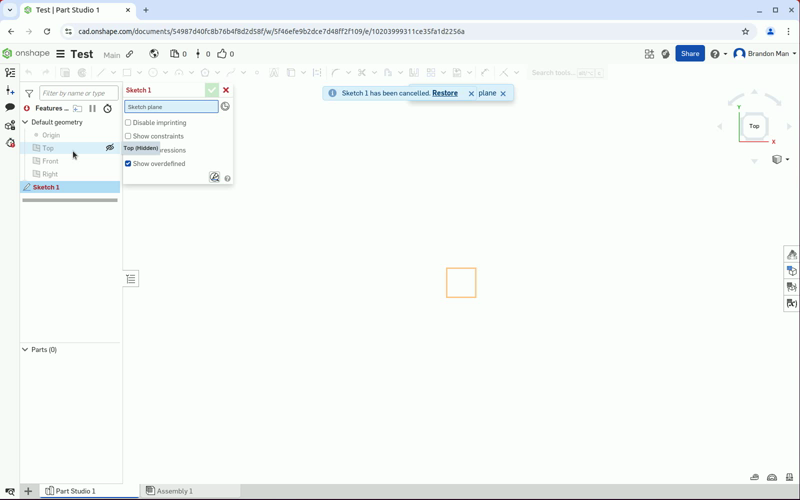
click(73, 150)
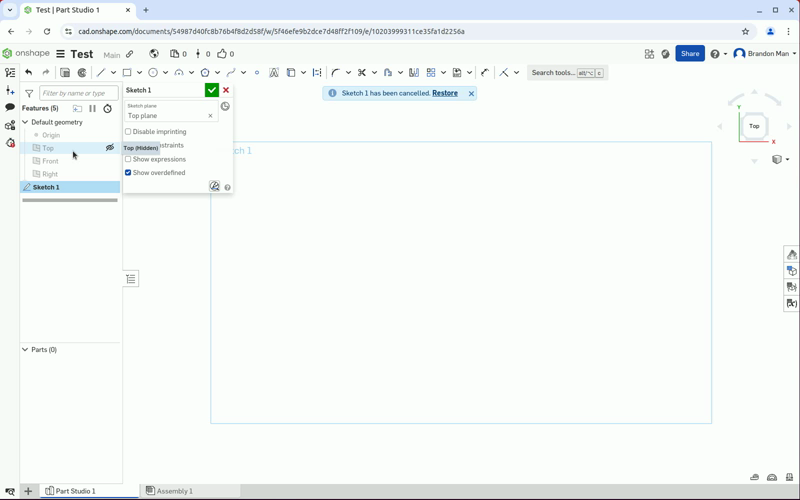
mouse_move(73, 352)
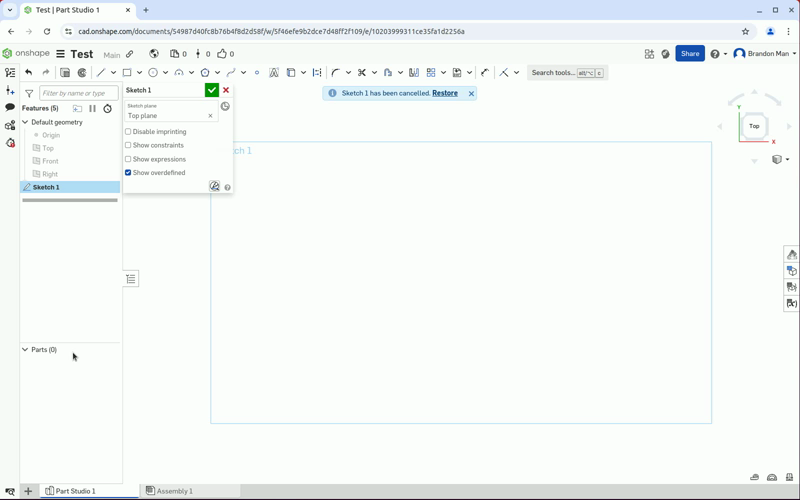
key(y)
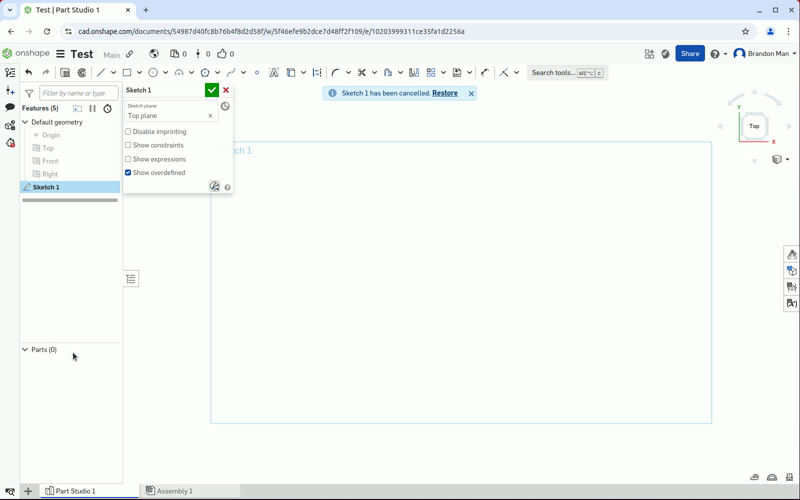
key(c)
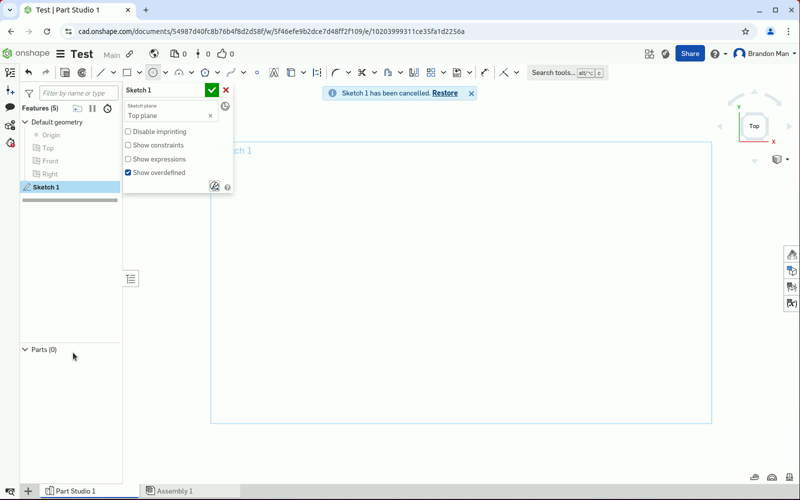
key_down(shift)
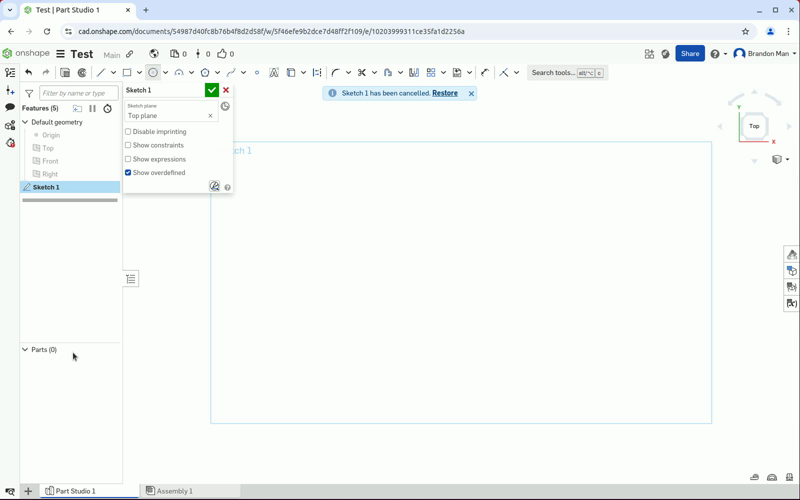
mouse_move(541, 282)
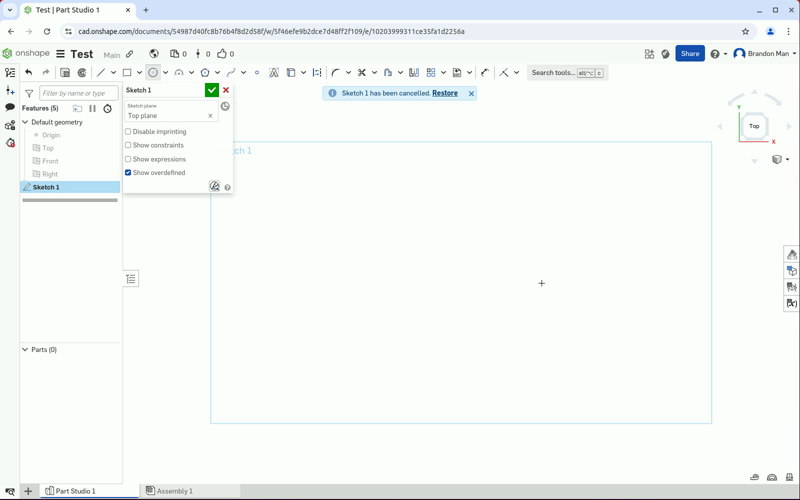
click(541, 282)
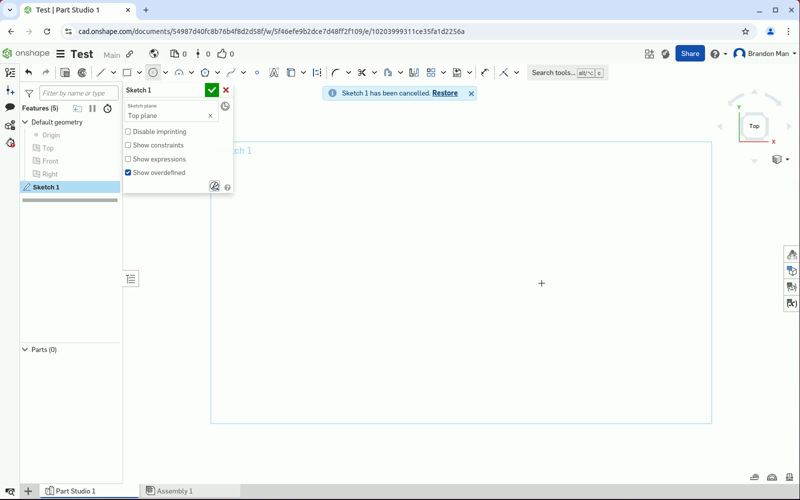
key_up(shift)
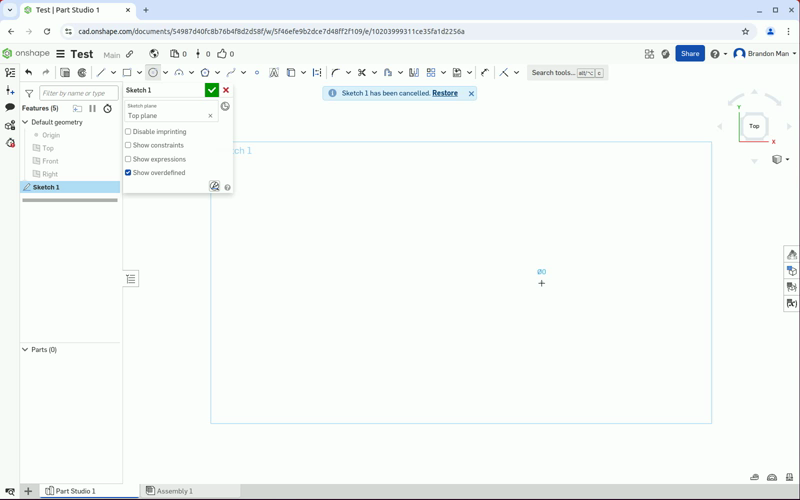
mouse_move(573, 282)
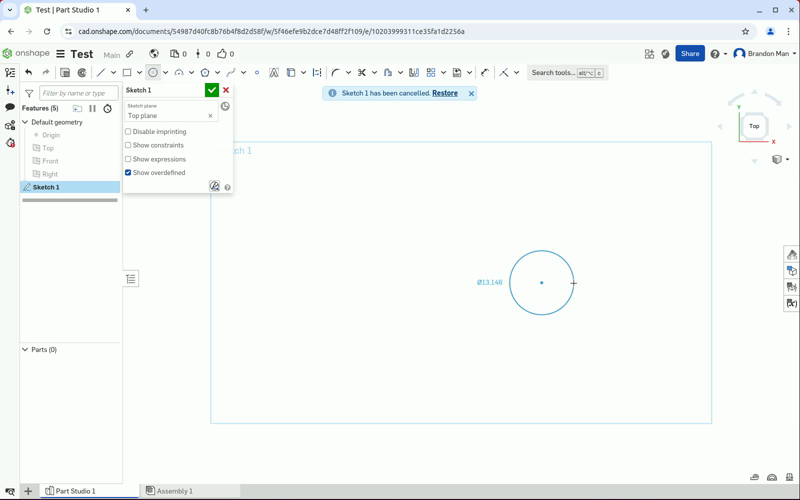
click(573, 282)
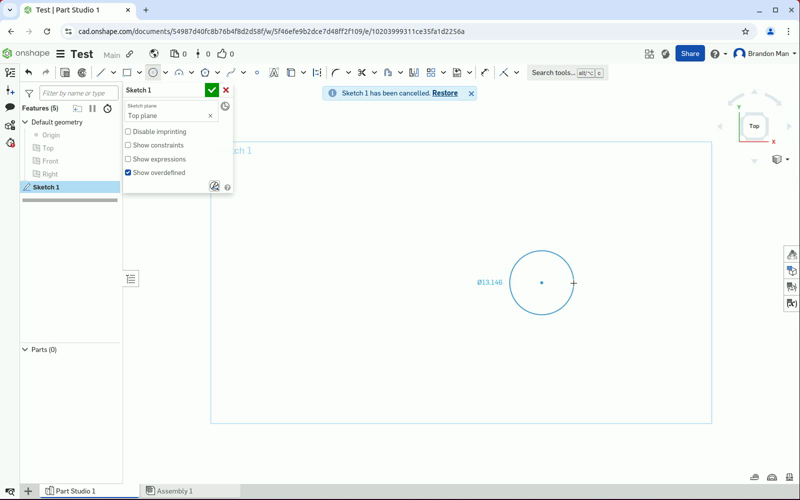
key(esc)
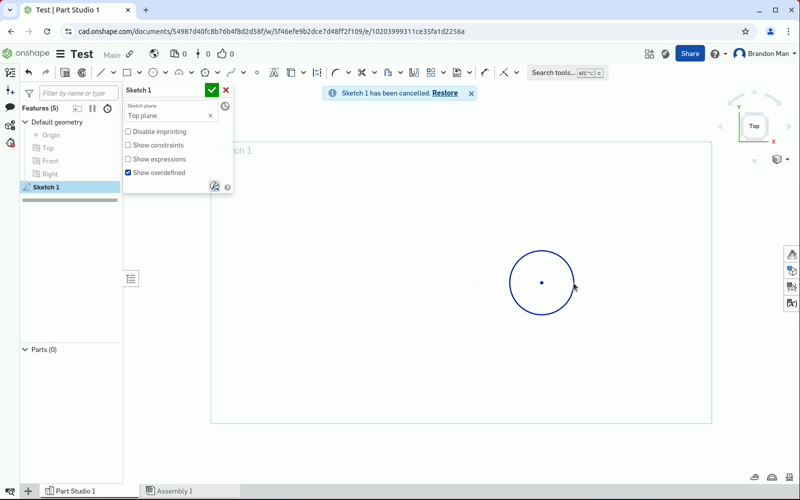
mouse_move(540, 258)
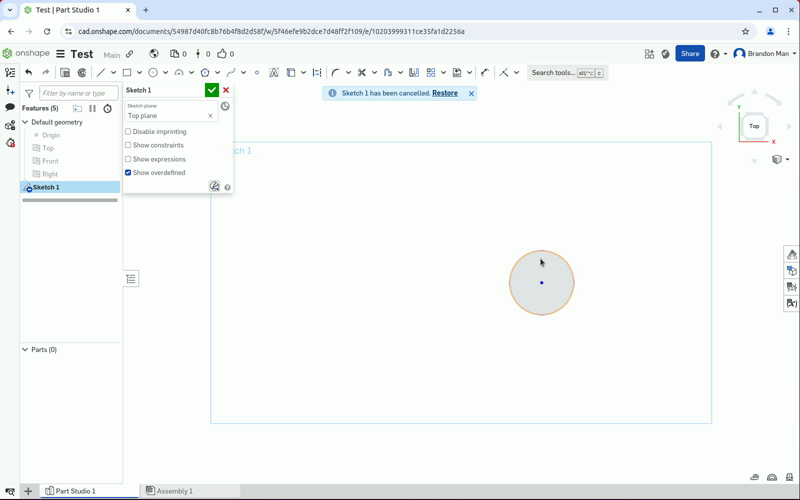
click(540, 258)
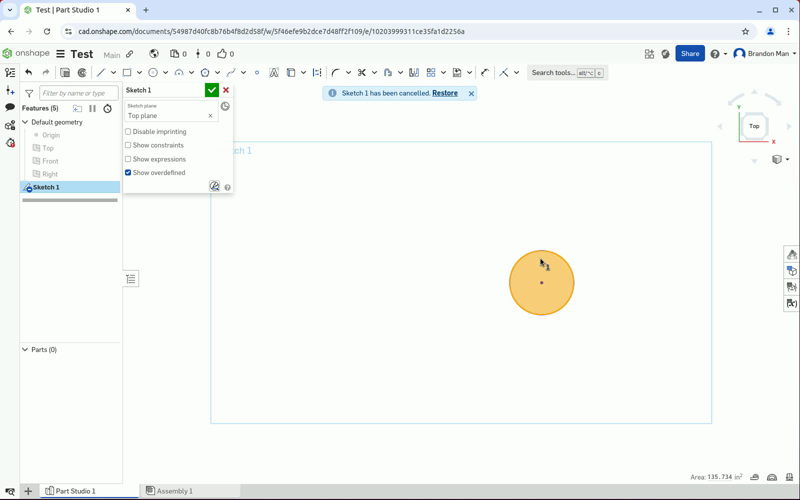
mouse_move(73, 352)
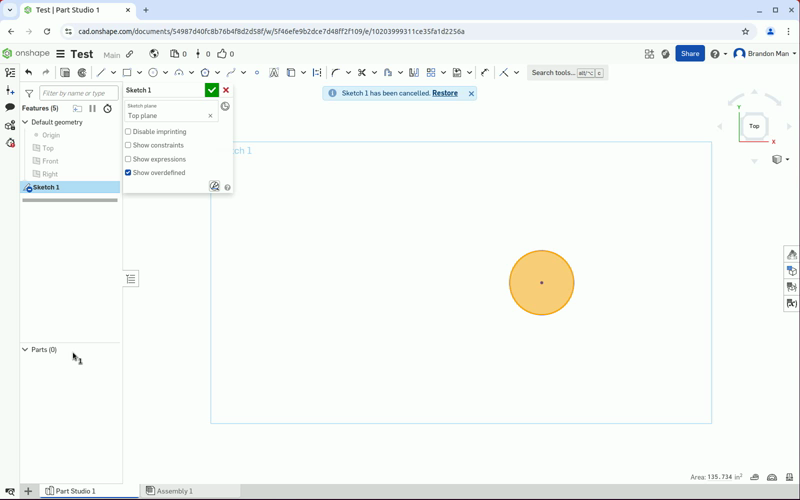
key(shift+y)
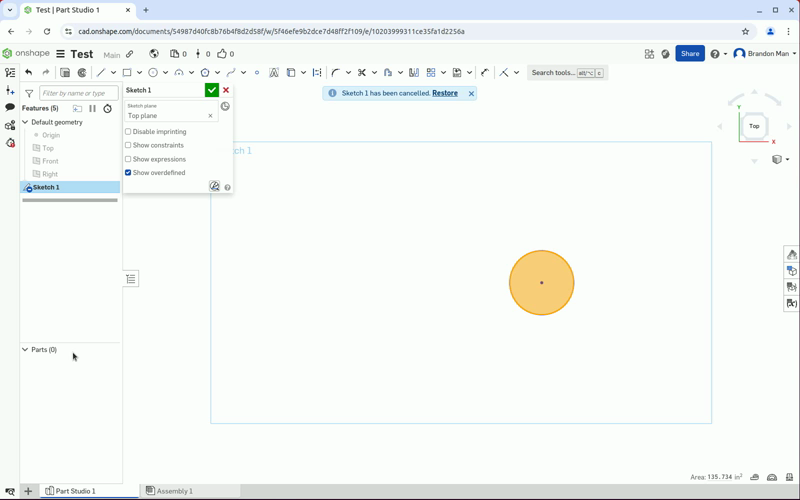
key(shift+e)
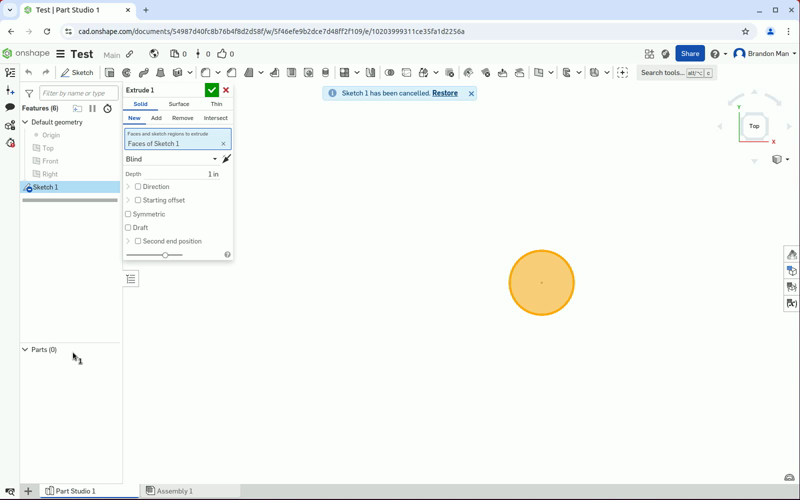
mouse_move(143, 106)
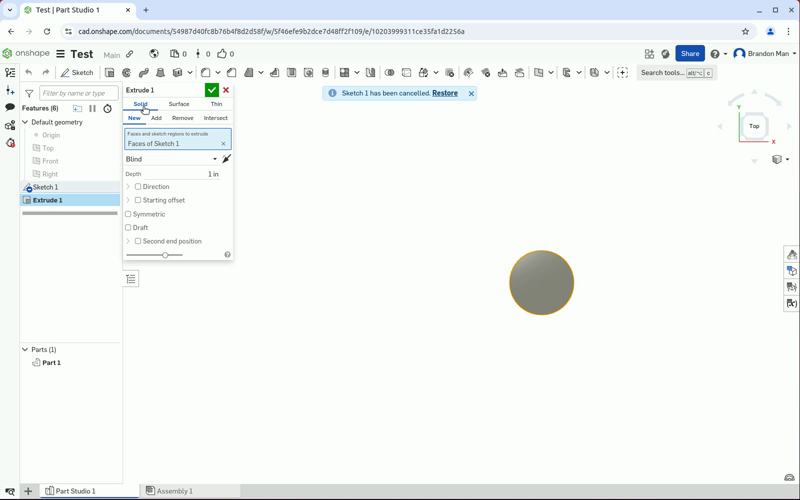
click(143, 106)
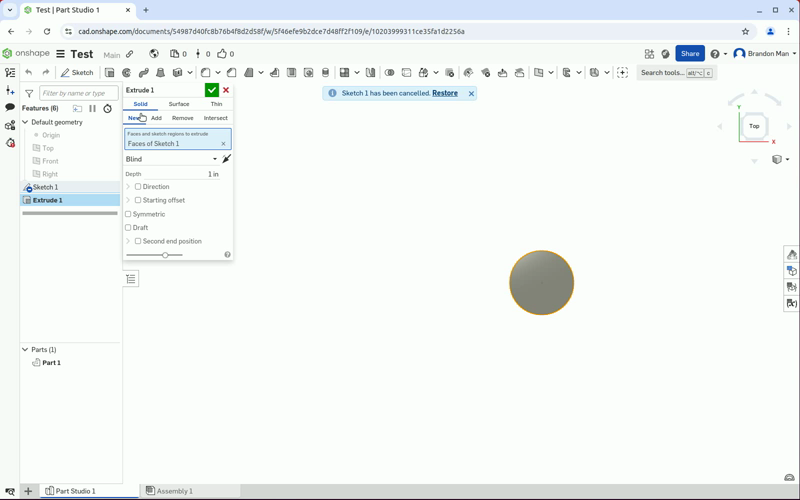
mouse_move(137, 120)
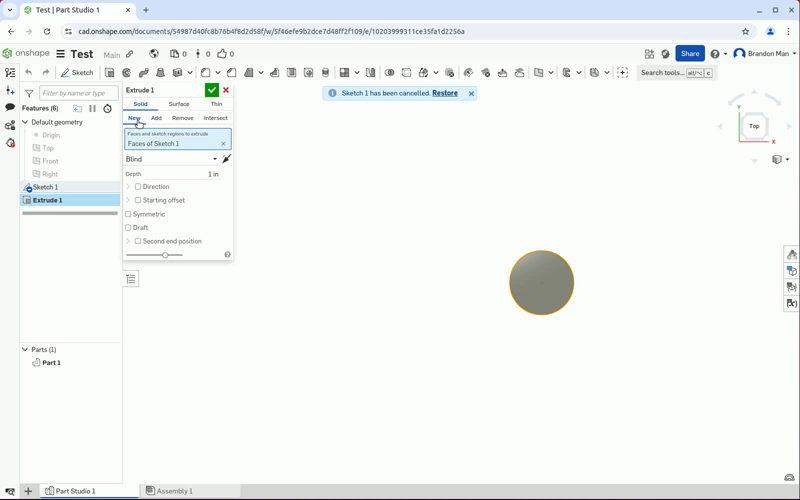
click(137, 120)
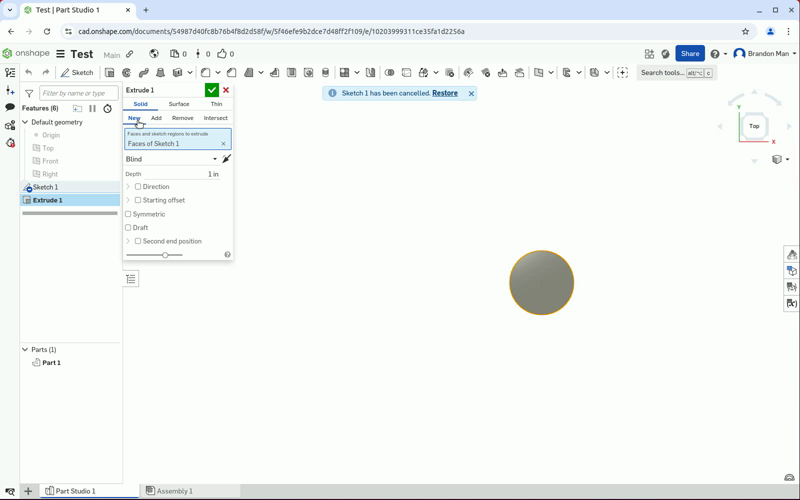
key(tab, 4)
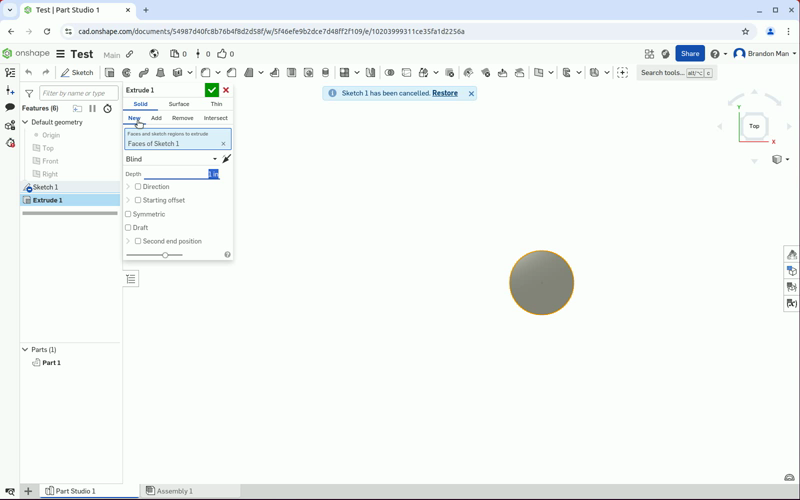
text(1.926)
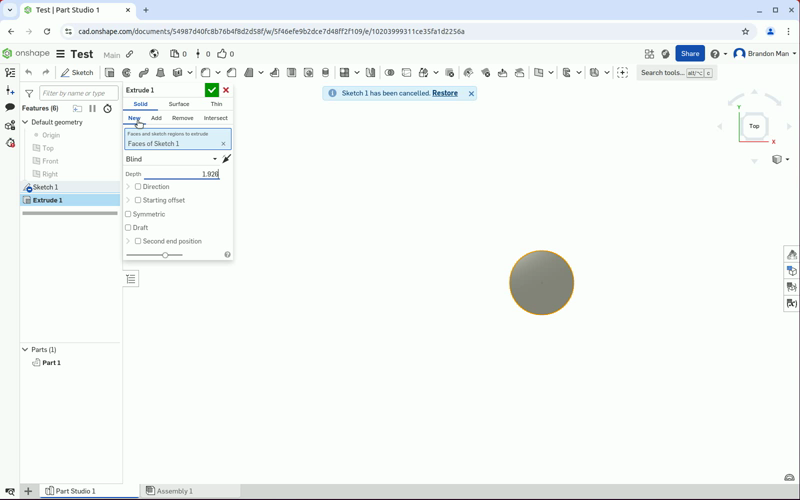
key(enter)
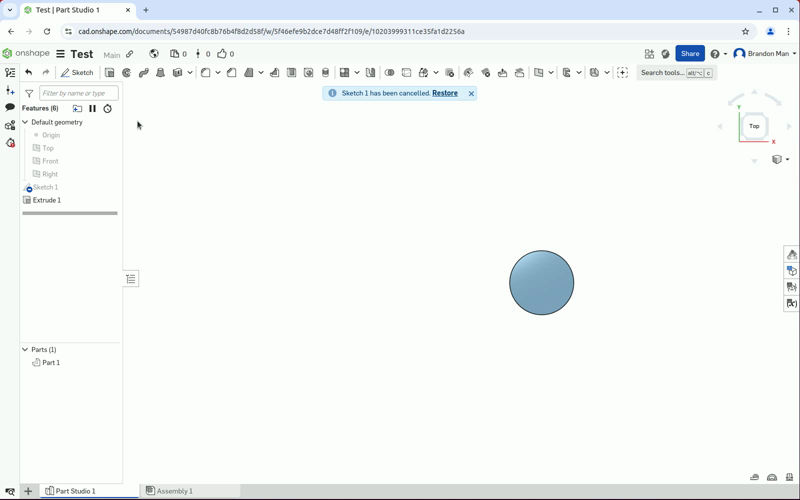
key(shift+h)
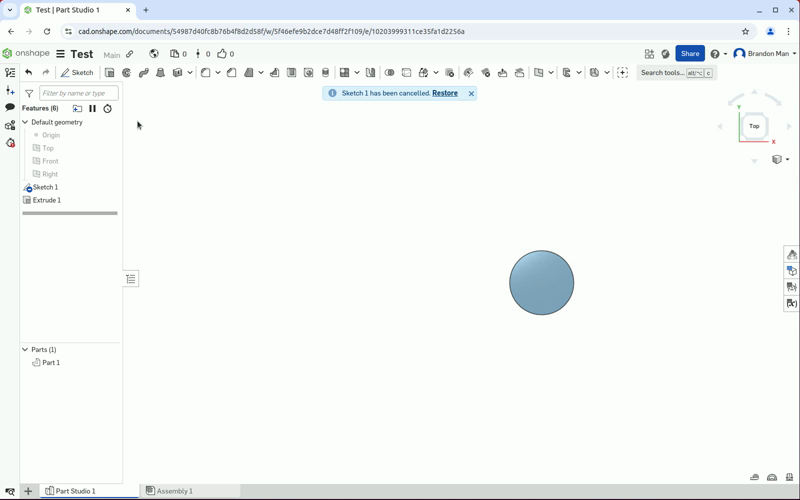
key(shift+h)
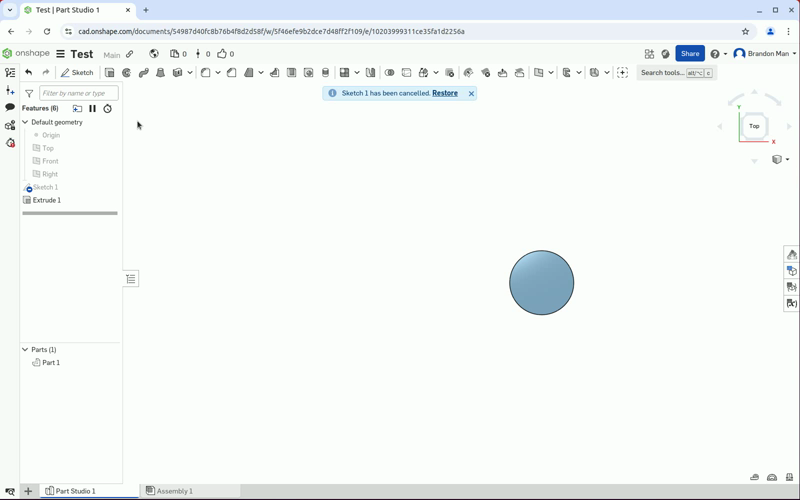
mouse_move(73, 189)
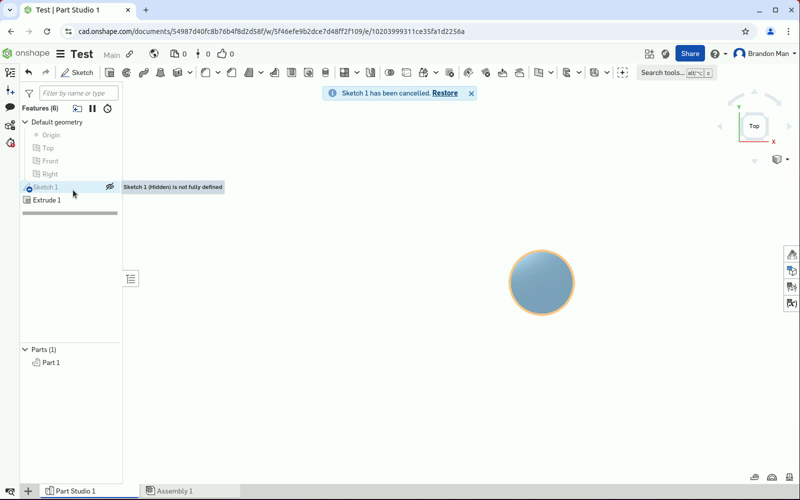
click(73, 189)
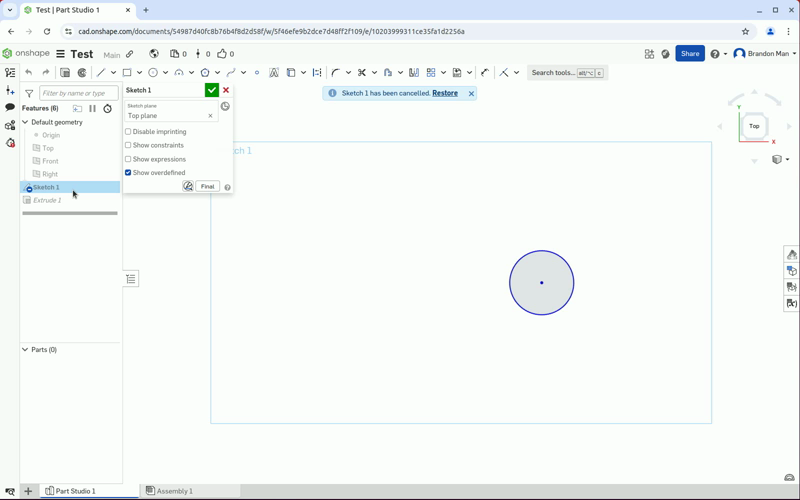
mouse_move(229, 92)
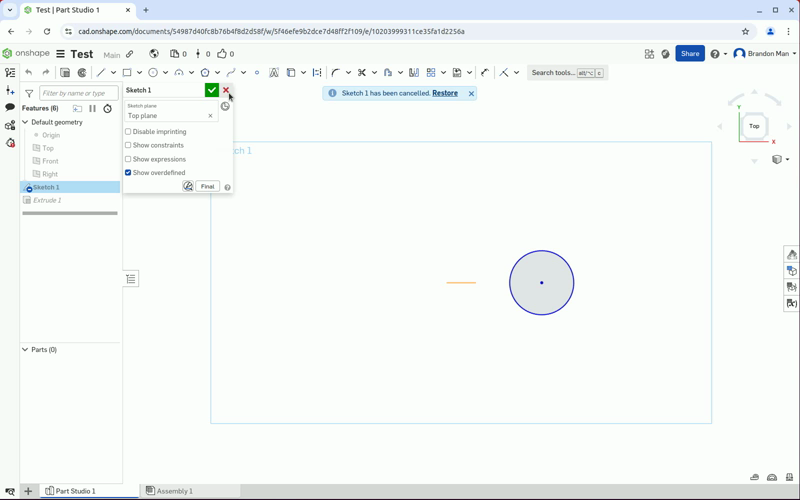
click(229, 92)
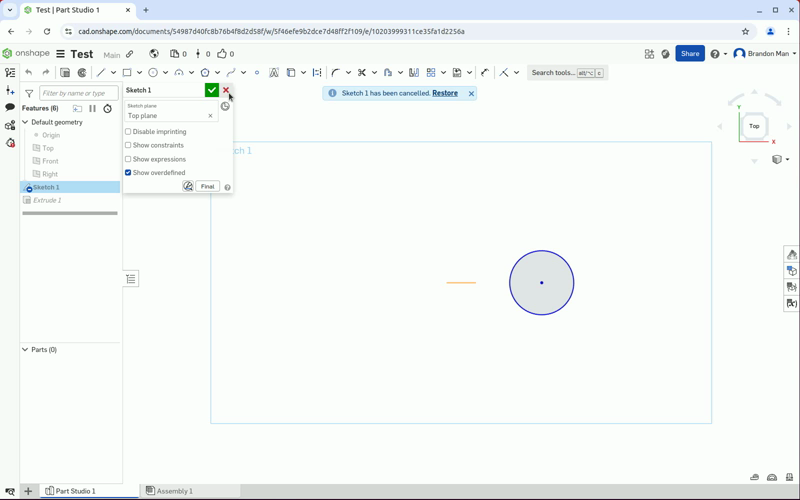
key(shift+s)
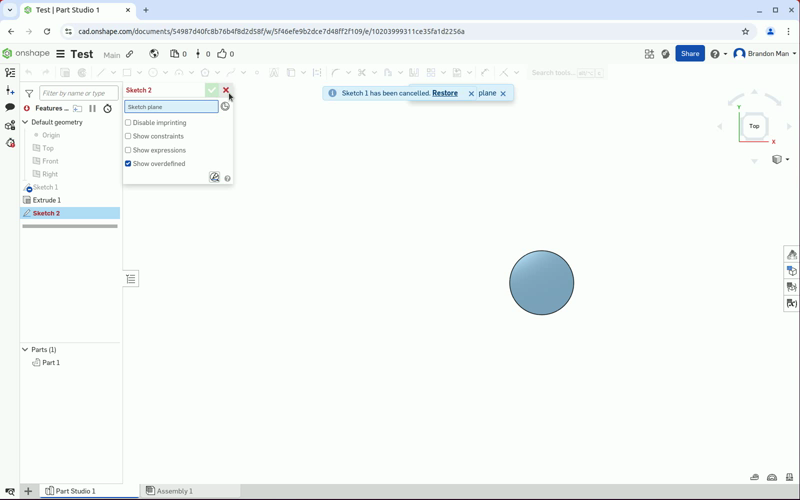
mouse_move(73, 150)
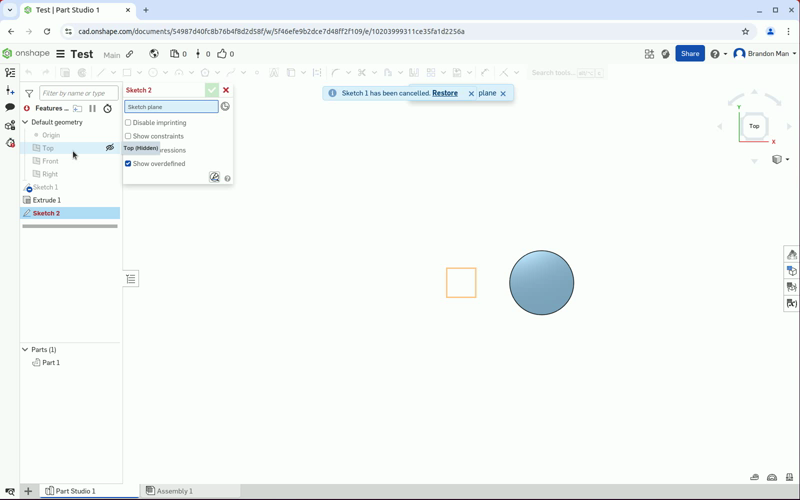
click(73, 150)
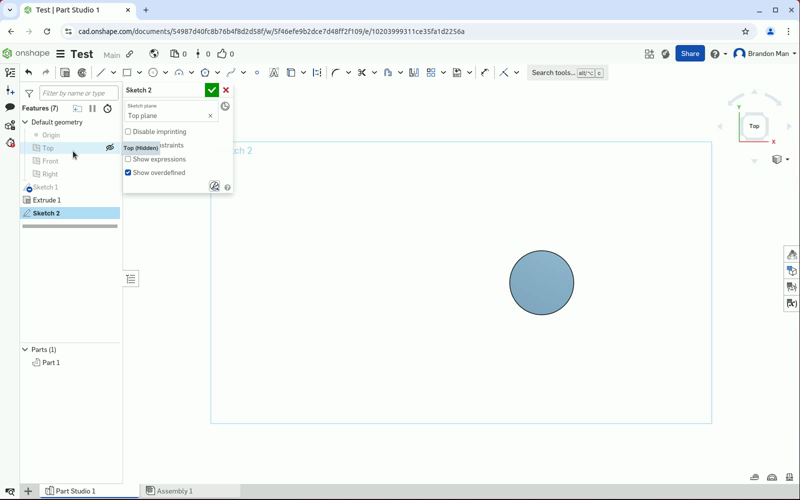
mouse_move(73, 352)
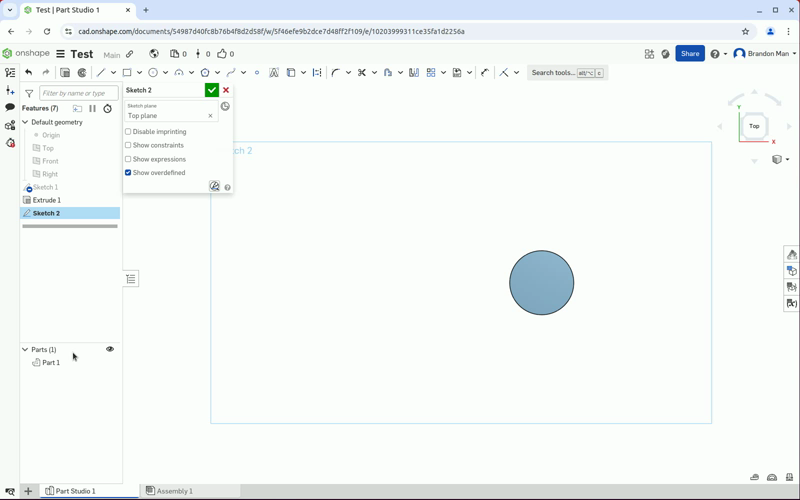
key(y)
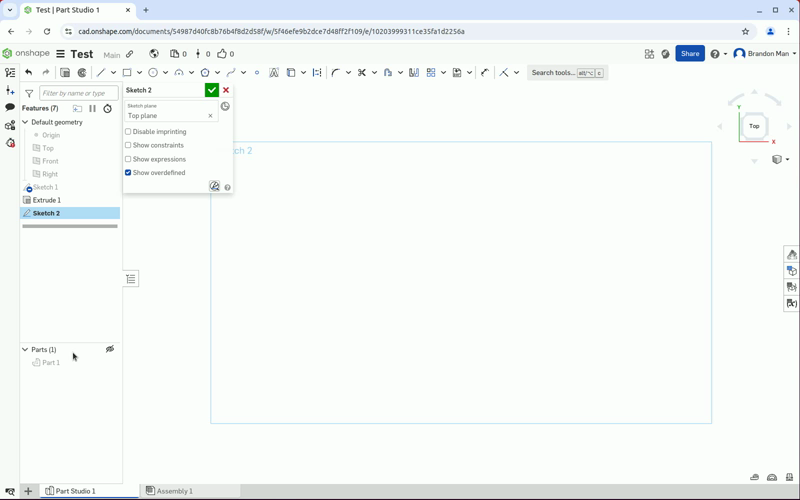
key(c)
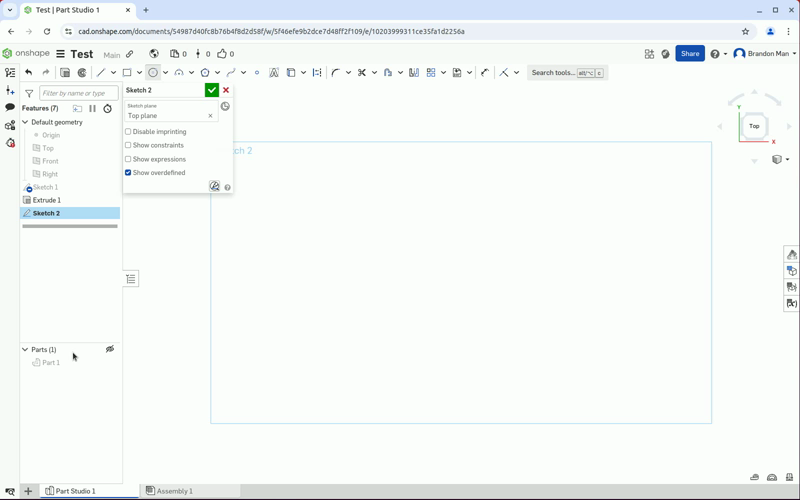
key_down(shift)
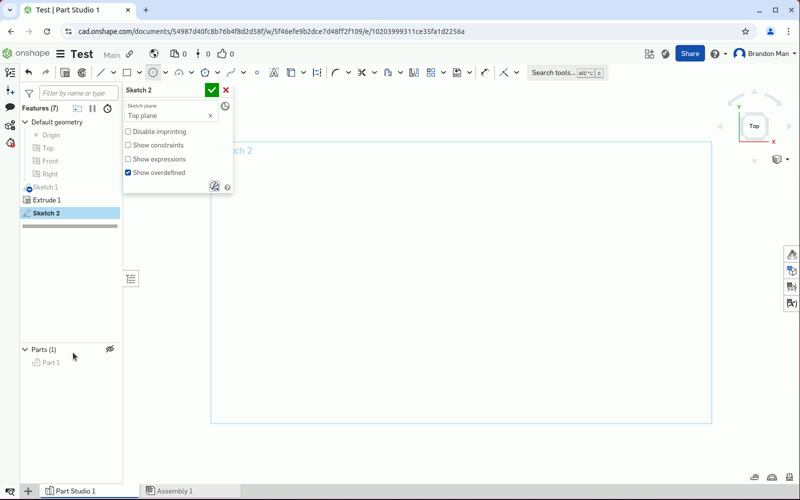
mouse_move(411, 282)
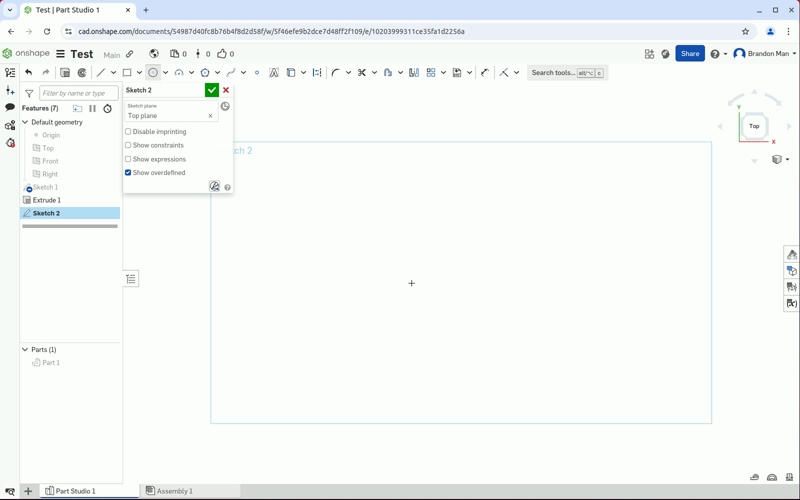
click(411, 282)
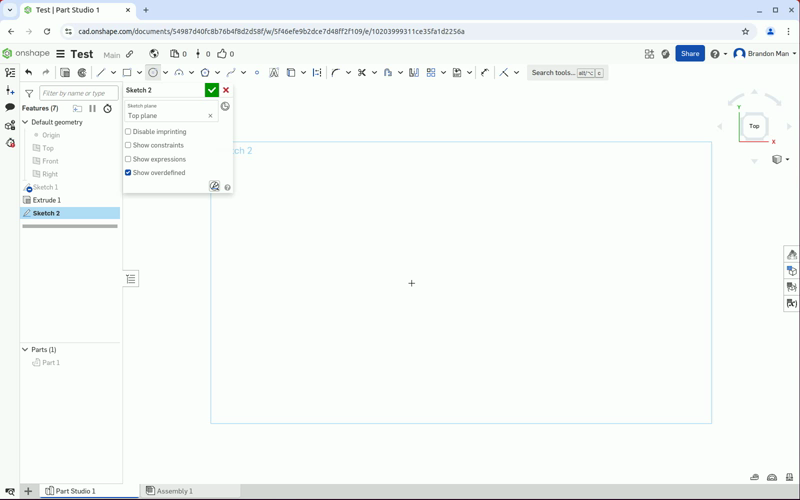
key_up(shift)
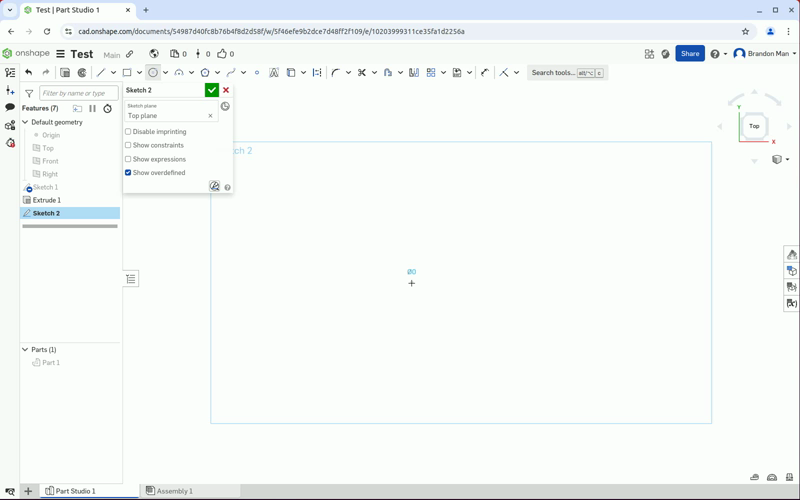
mouse_move(443, 282)
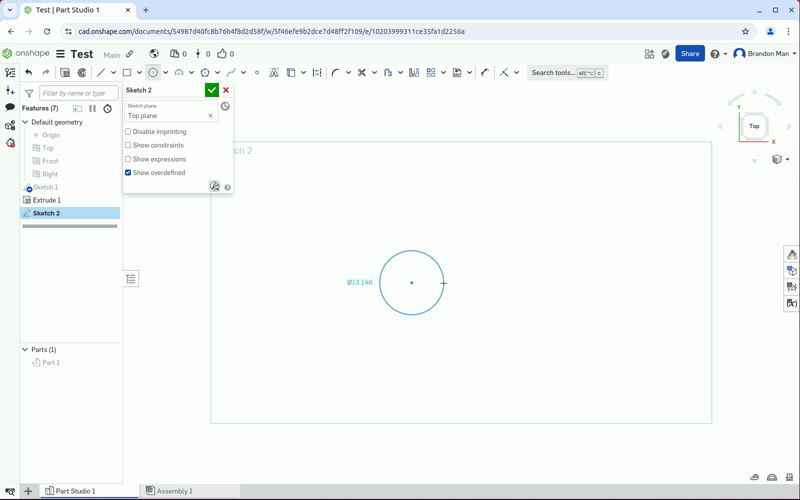
click(443, 282)
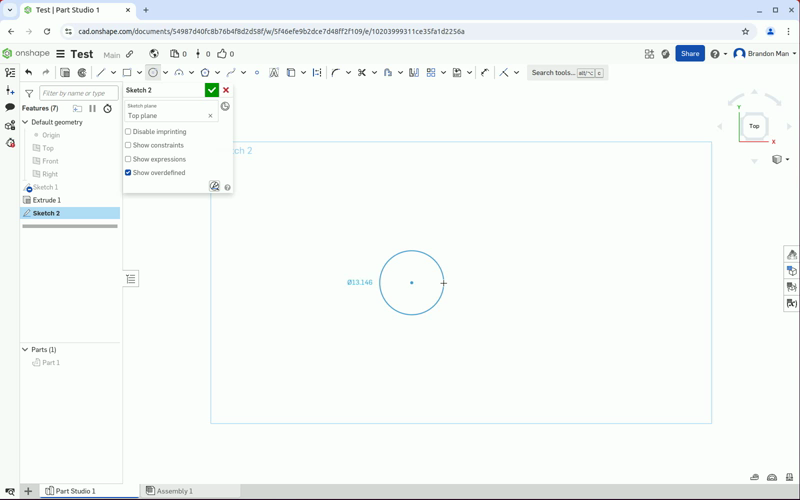
key(esc)
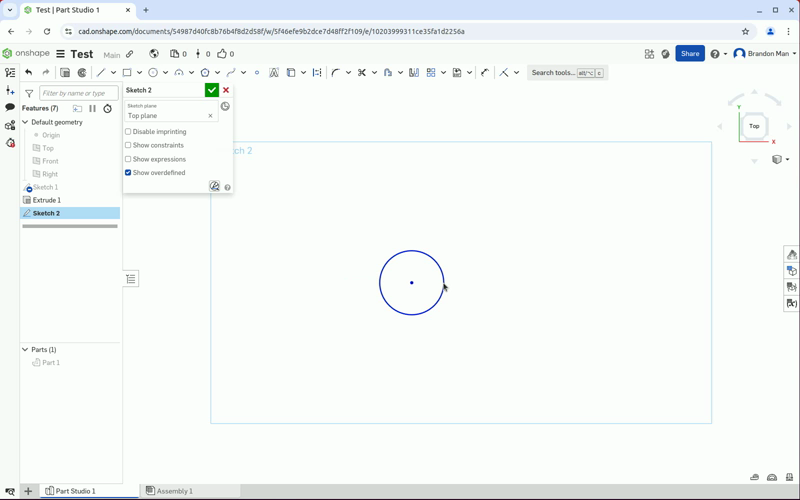
mouse_move(397, 304)
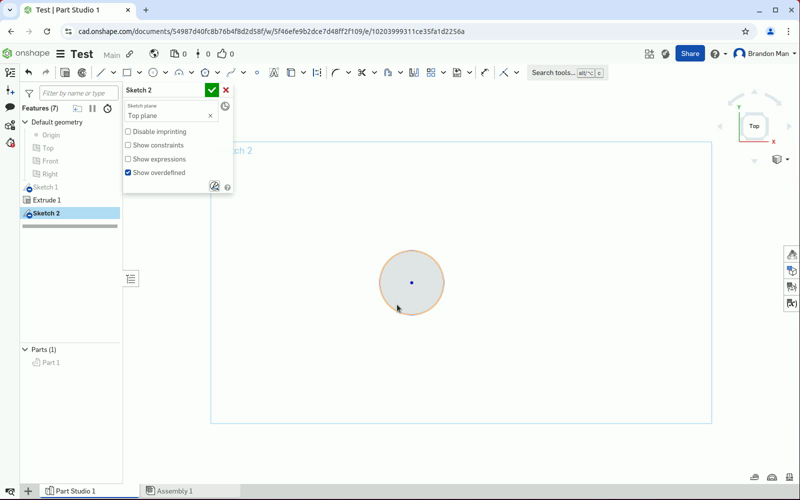
click(397, 304)
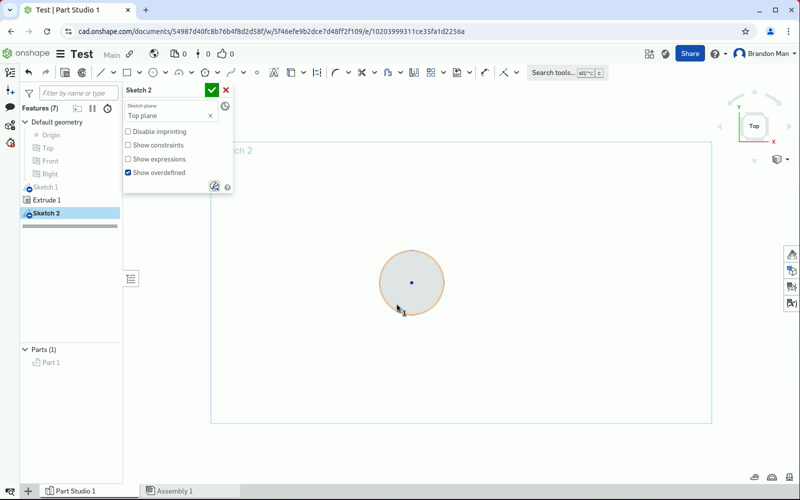
mouse_move(73, 352)
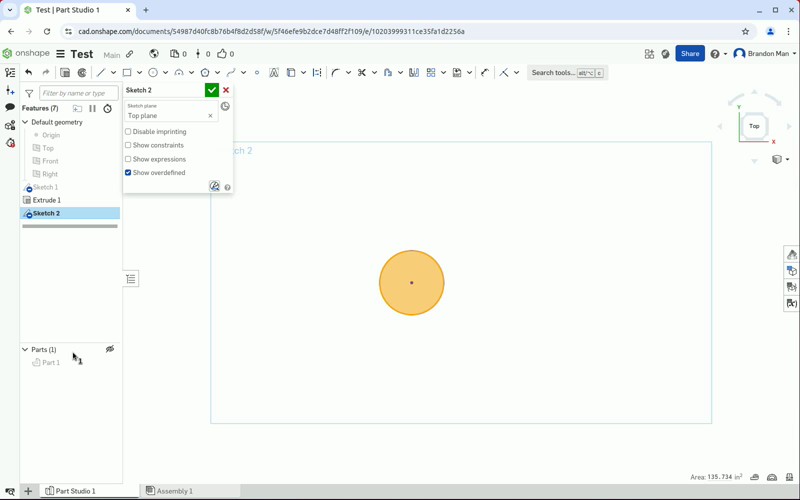
key(shift+y)
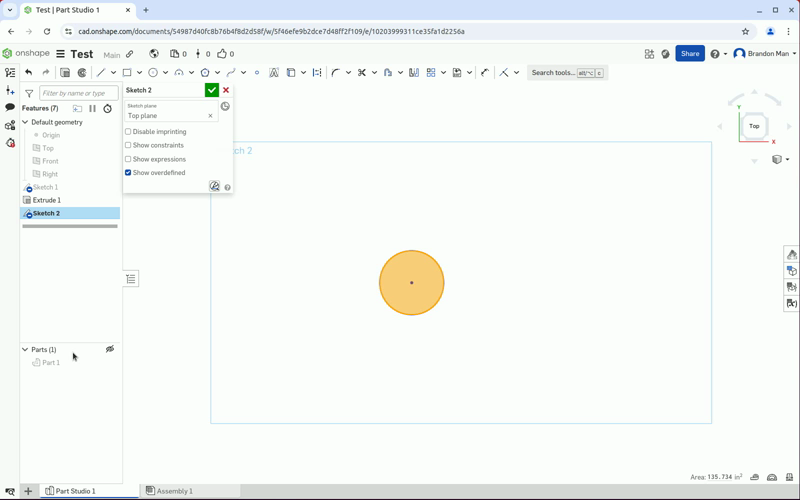
key(shift+e)
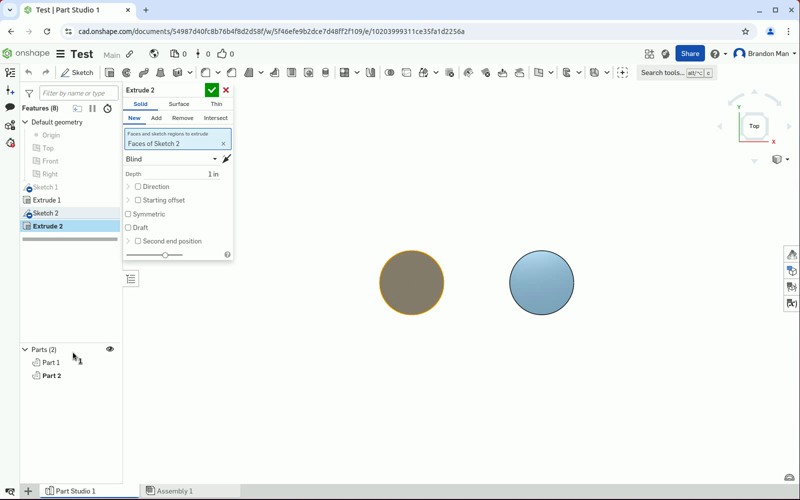
mouse_move(143, 106)
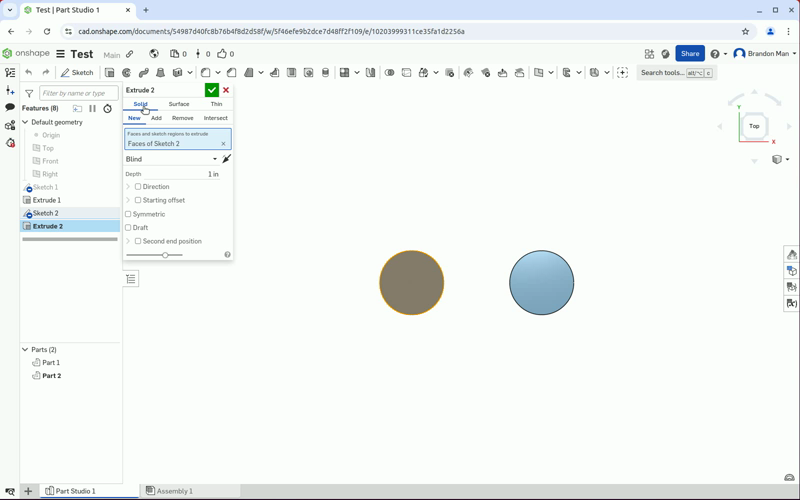
click(143, 106)
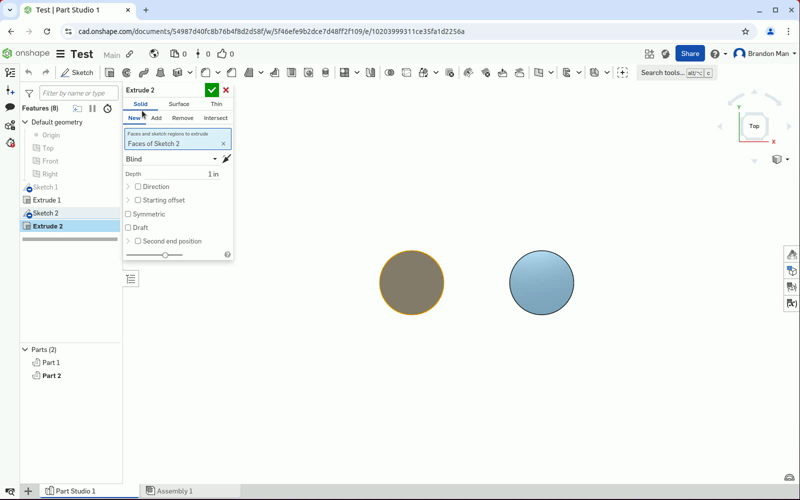
mouse_move(137, 120)
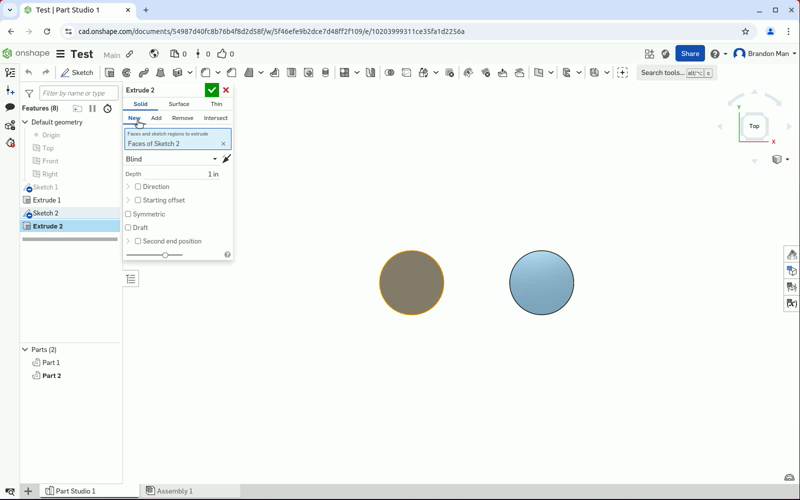
click(137, 120)
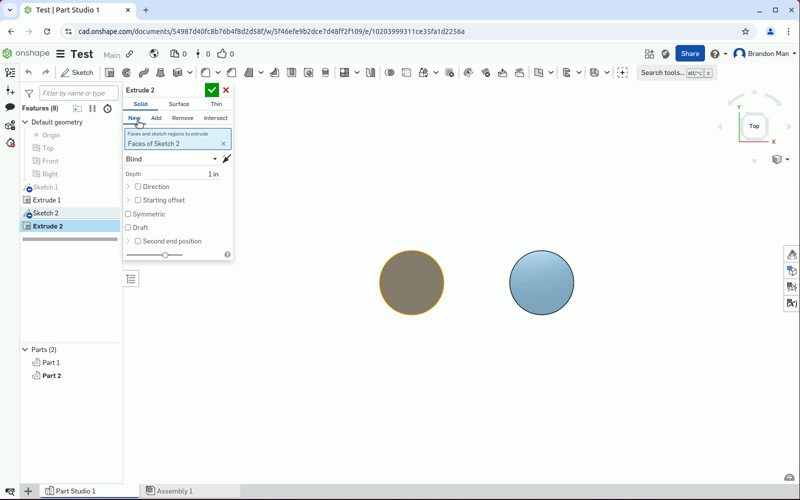
key(tab, 4)
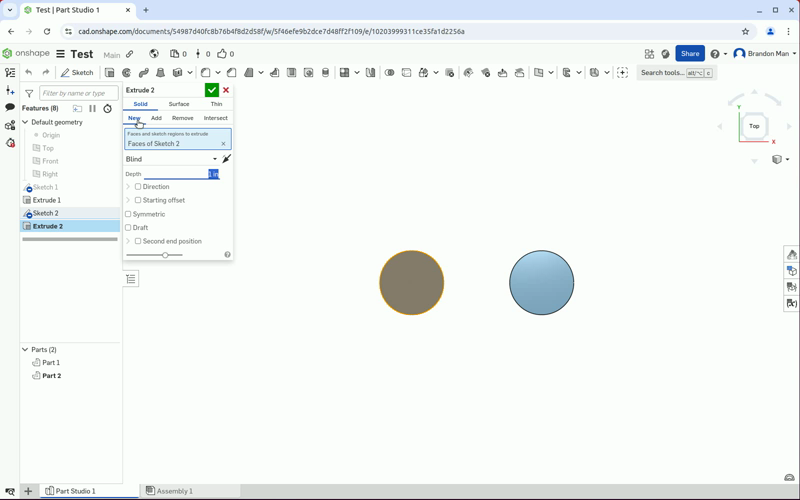
text(1.926)
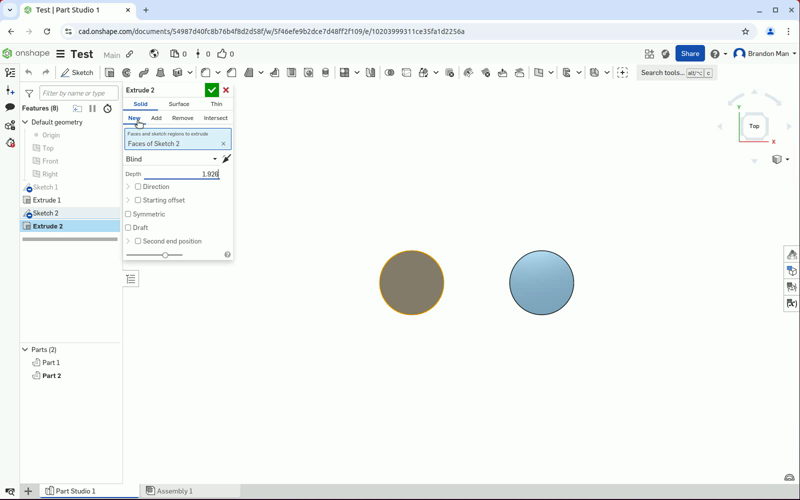
key(enter)
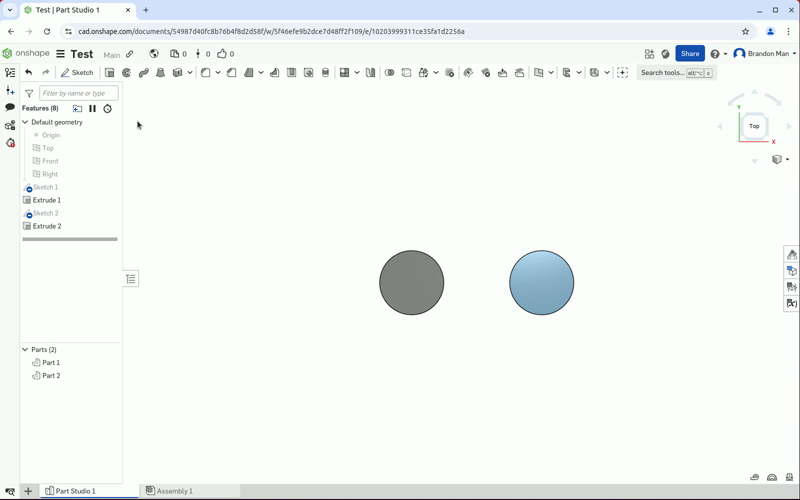
key(shift+h)
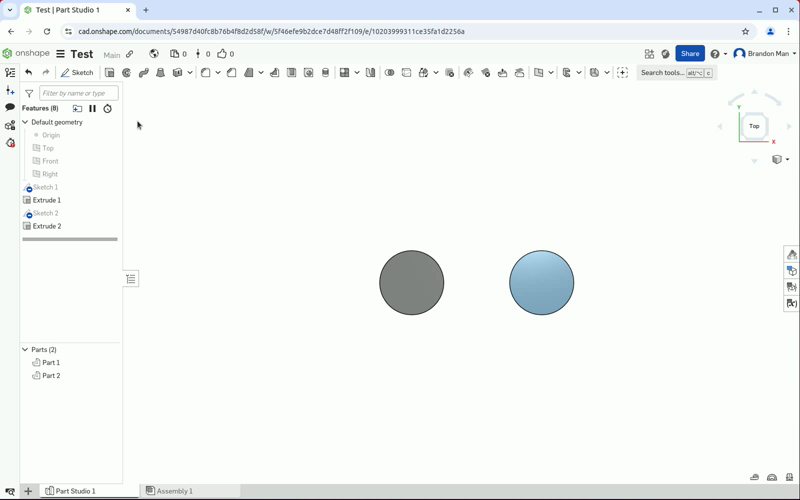
key(shift+h)
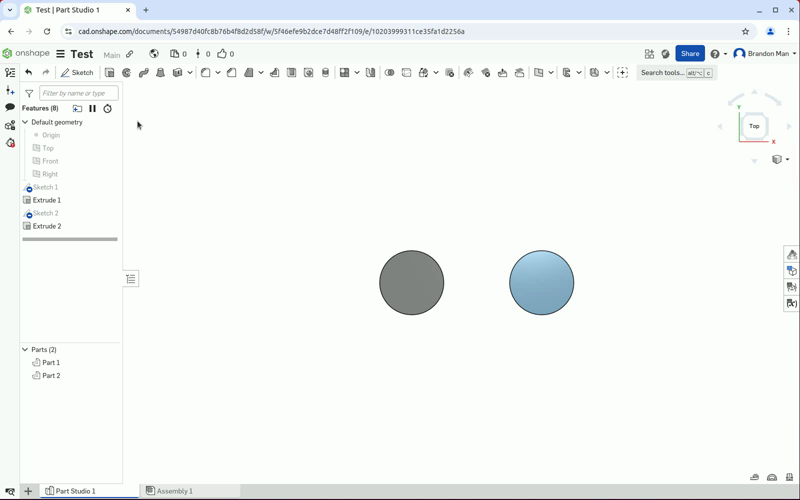
mouse_move(73, 189)
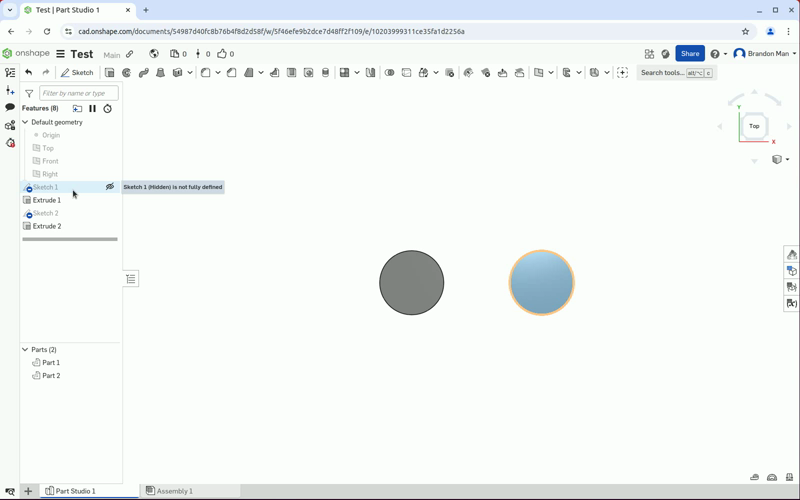
click(73, 189)
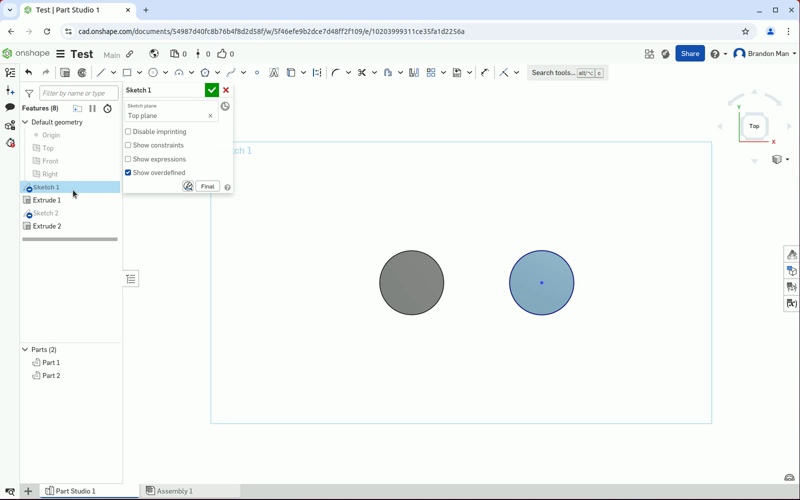
mouse_move(229, 92)
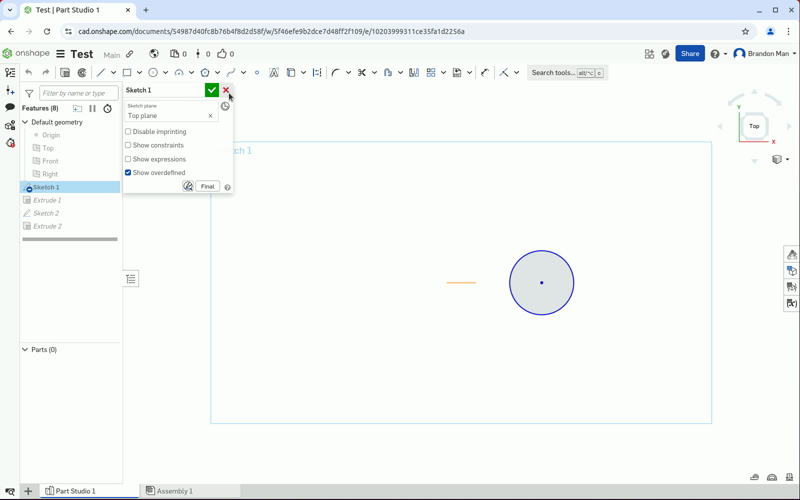
click(229, 92)
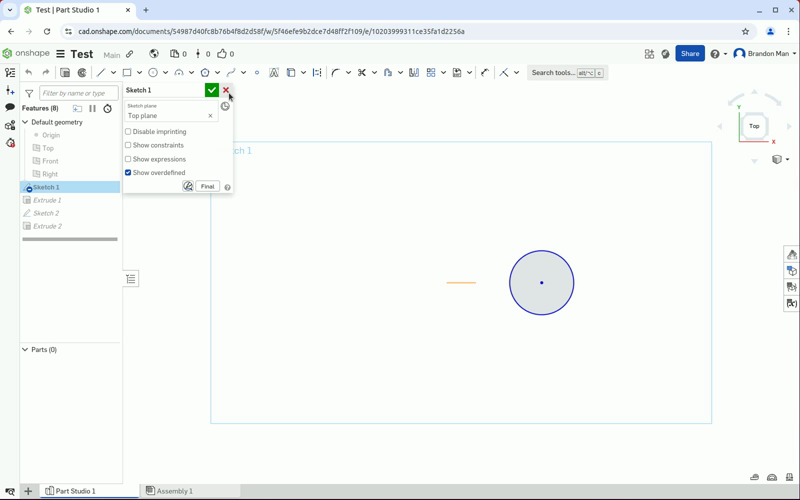
key(shift+s)
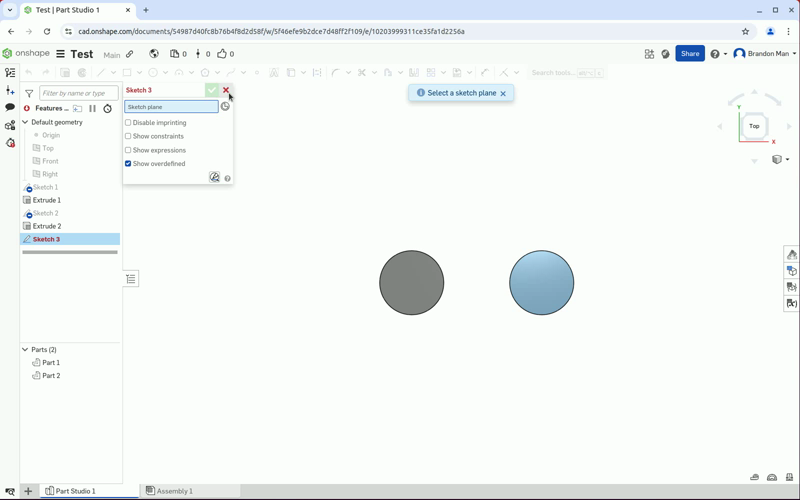
mouse_move(73, 150)
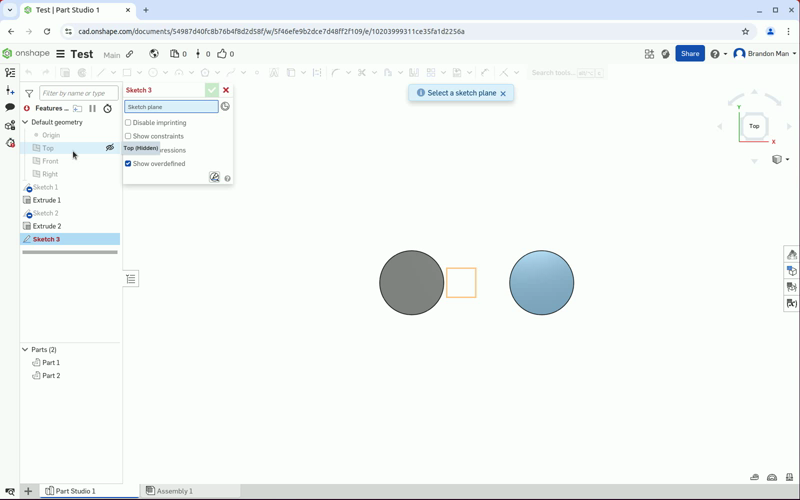
click(73, 150)
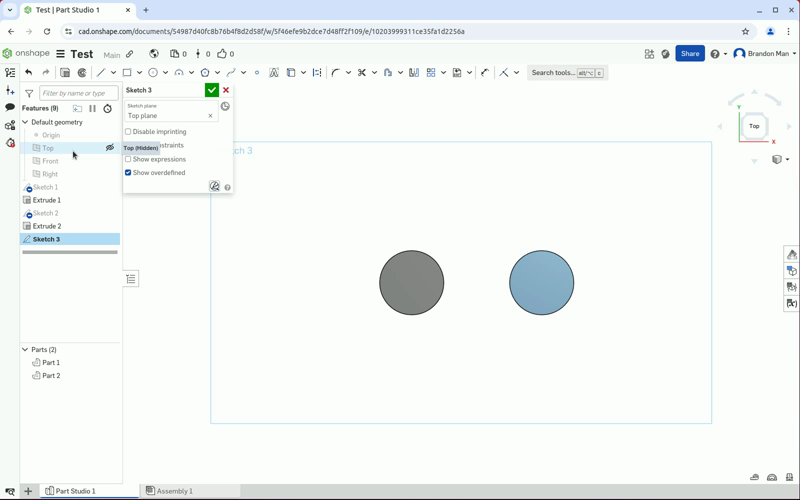
mouse_move(73, 352)
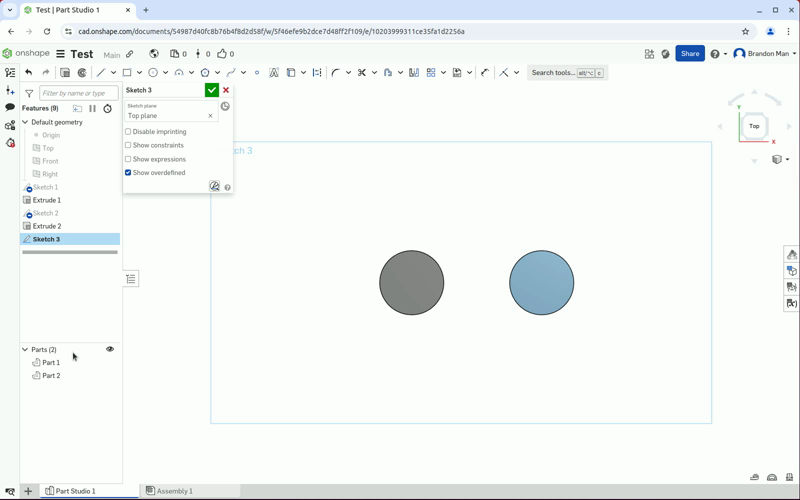
key(y)
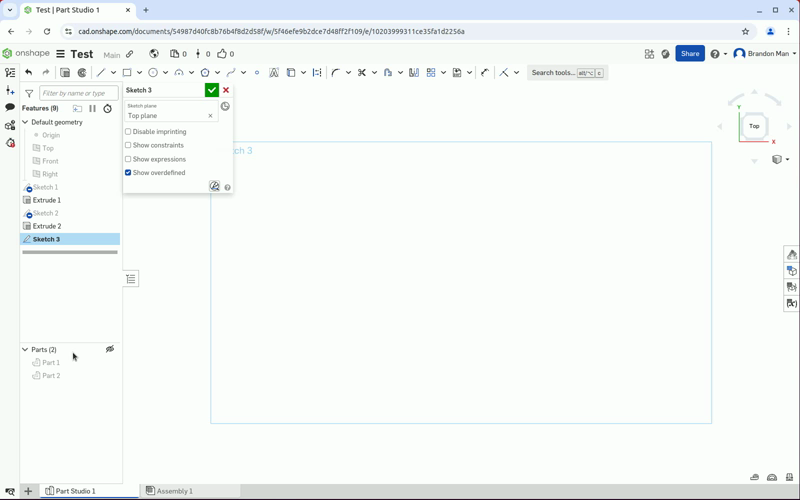
key(c)
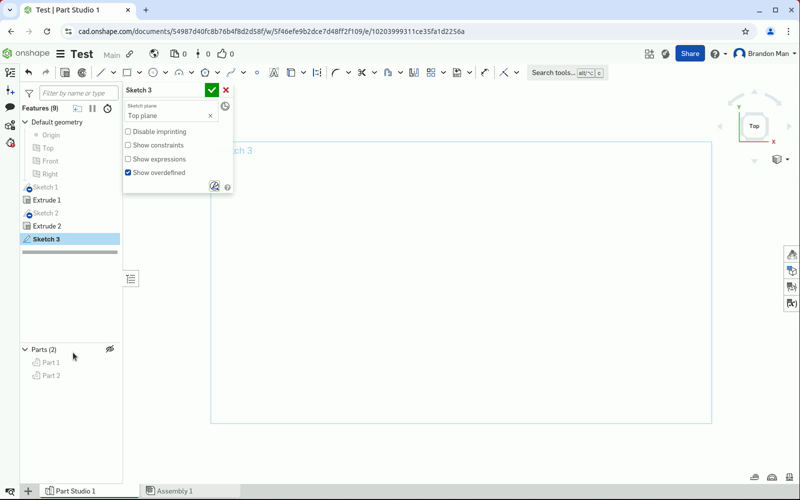
key_down(shift)
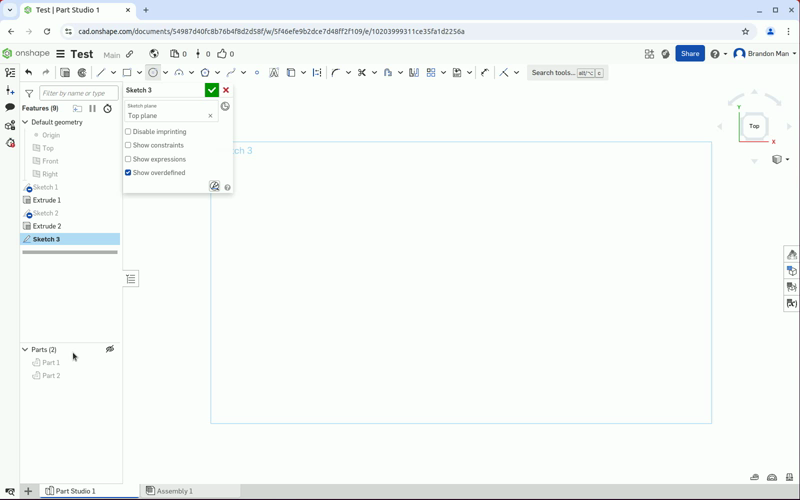
mouse_move(542, 282)
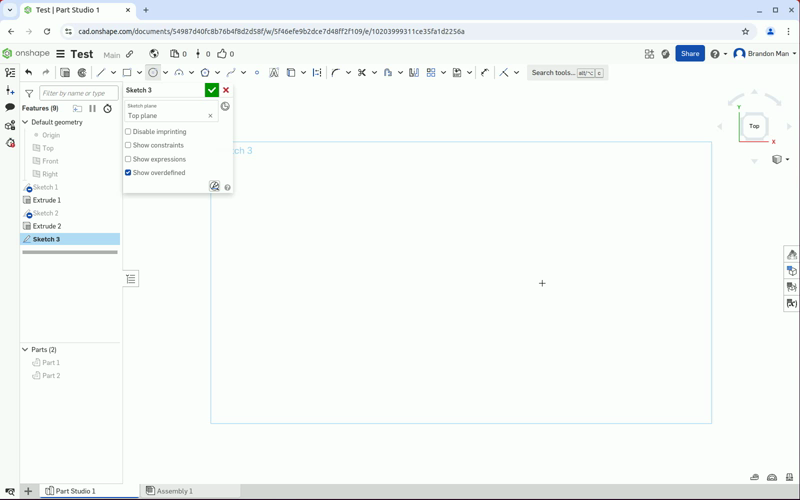
click(542, 282)
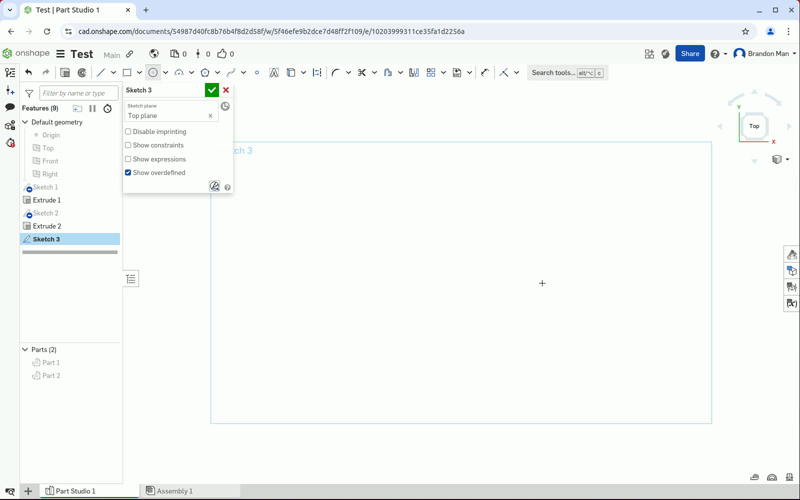
key_up(shift)
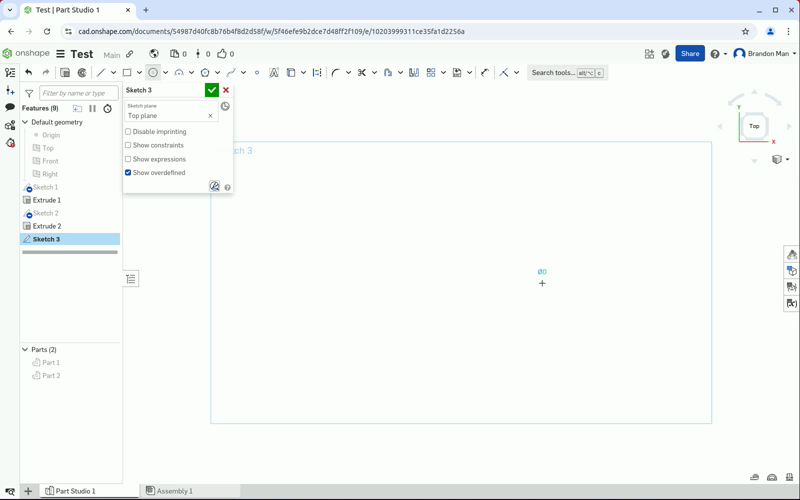
mouse_move(555, 282)
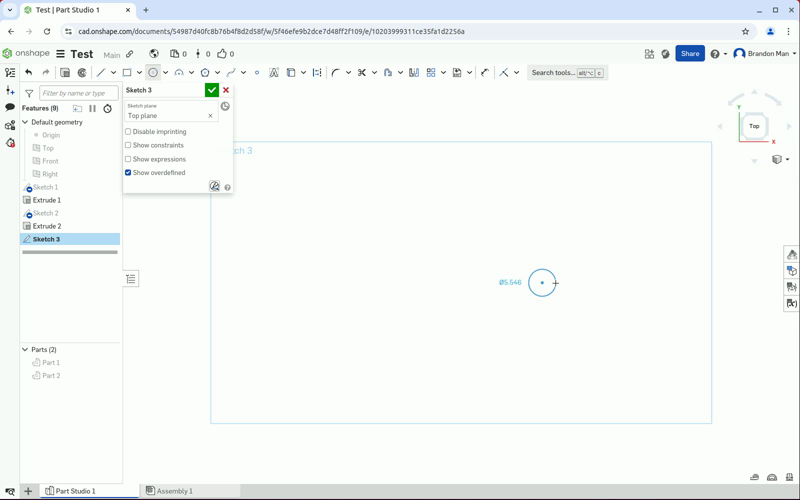
click(555, 282)
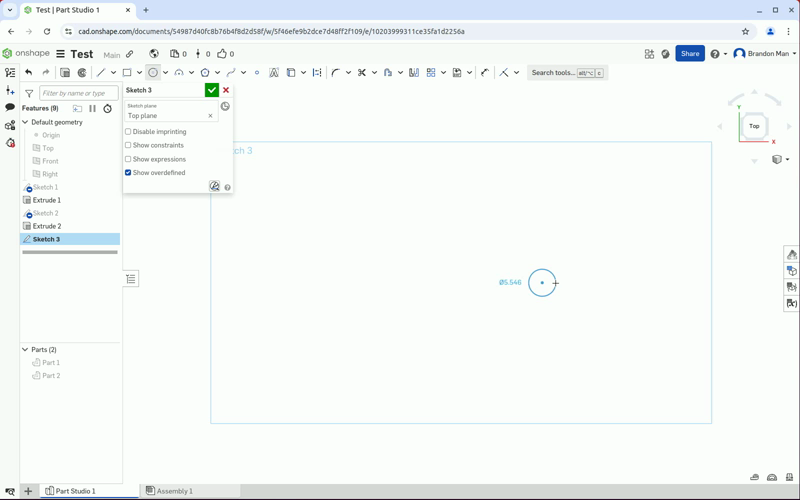
key(esc)
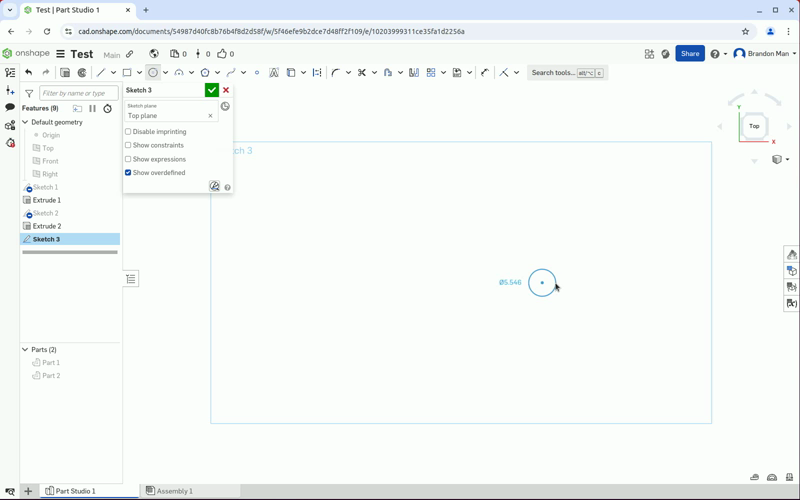
mouse_move(532, 287)
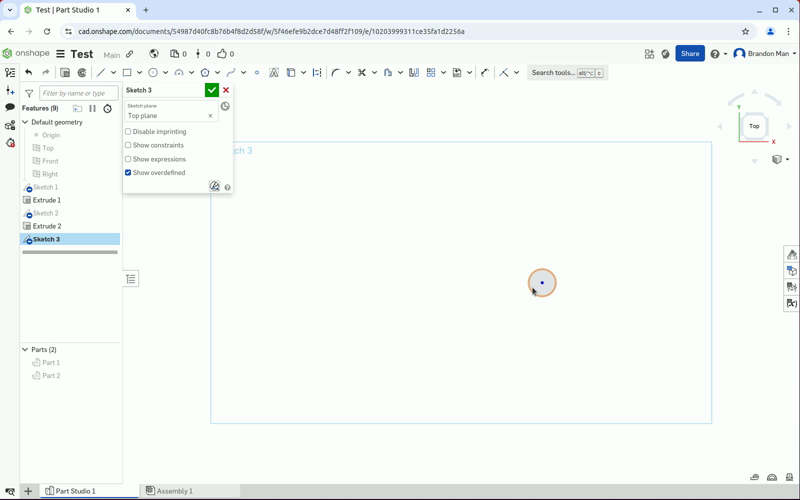
scroll(6)
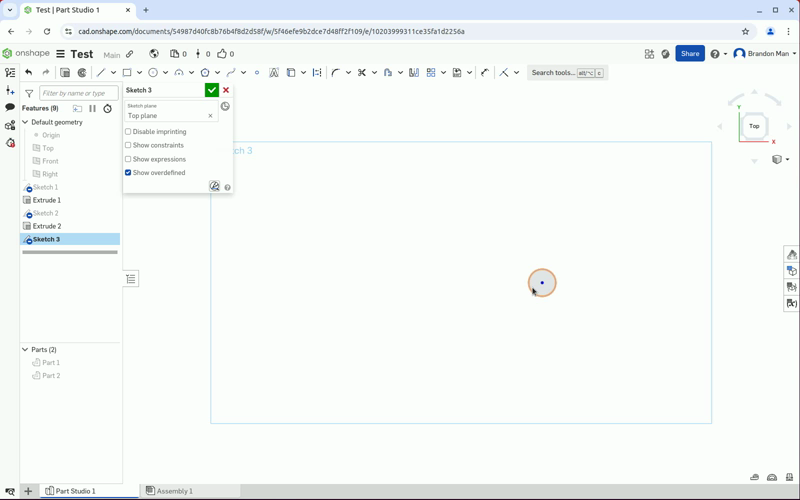
scroll(6)
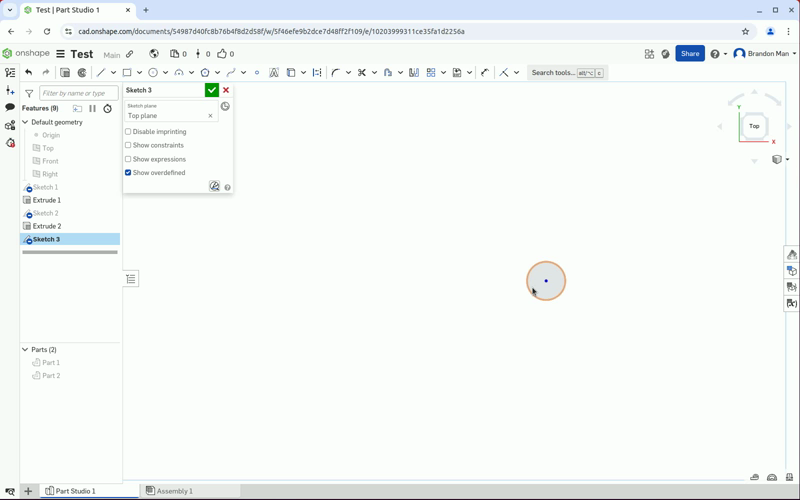
scroll(6)
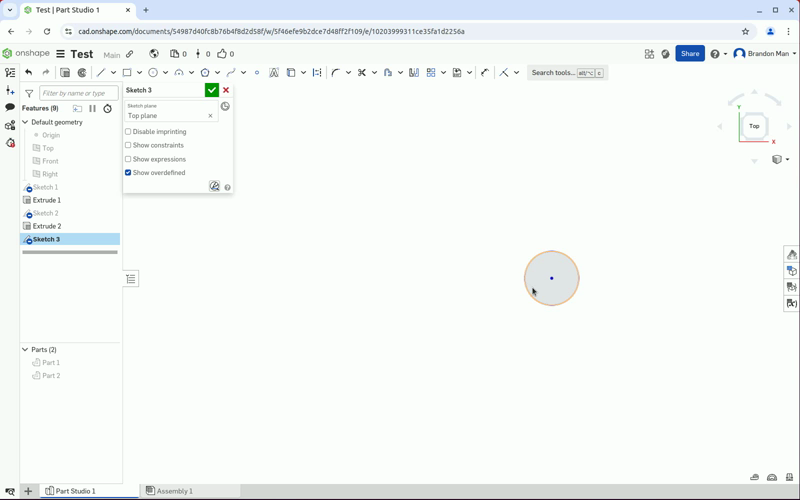
scroll(6)
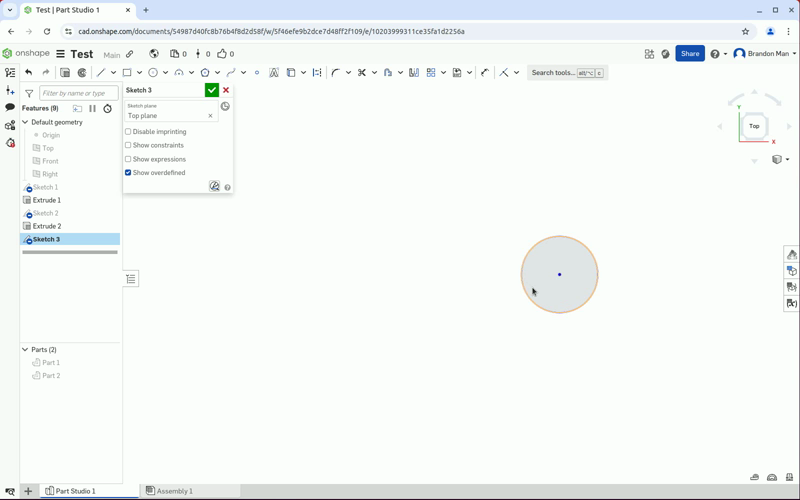
scroll(6)
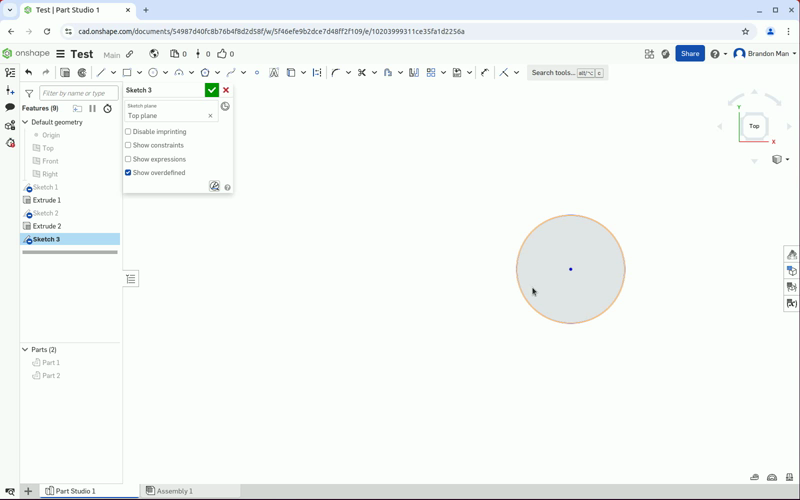
scroll(6)
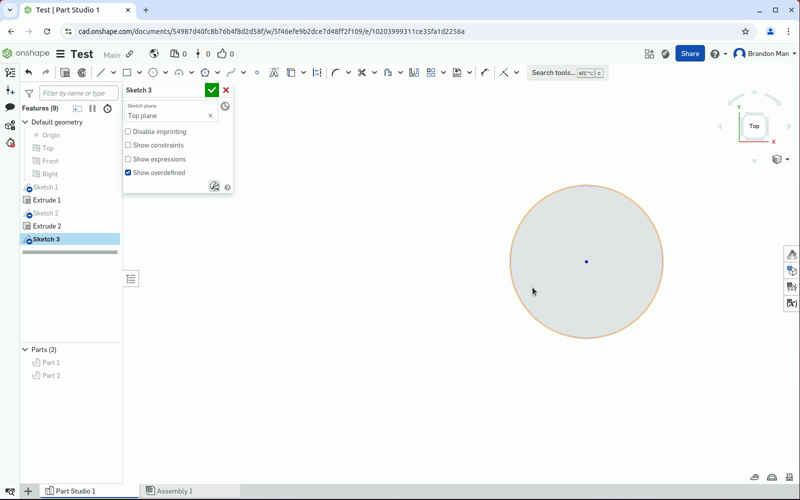
scroll(6)
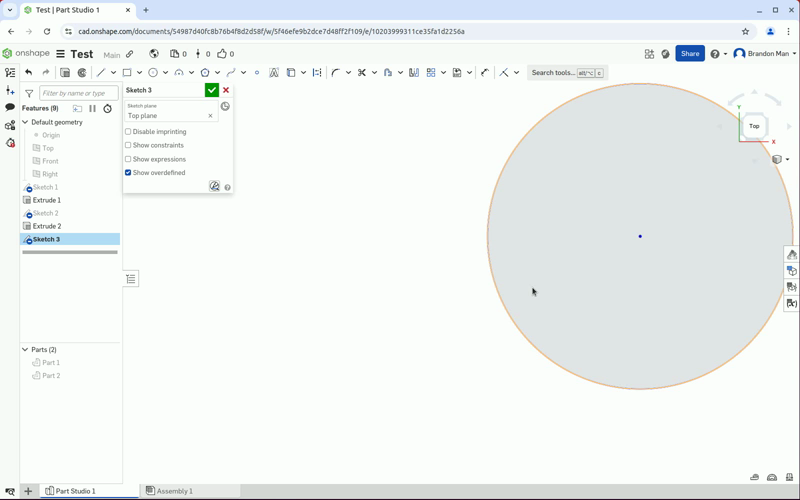
click(532, 287)
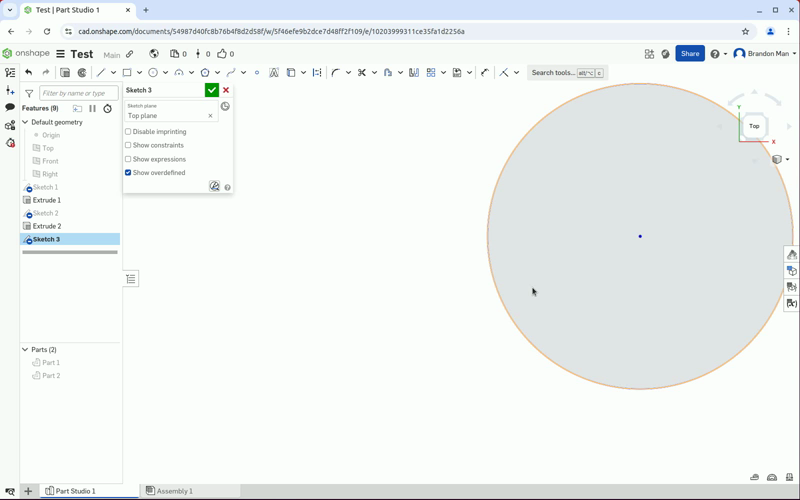
scroll(-6)
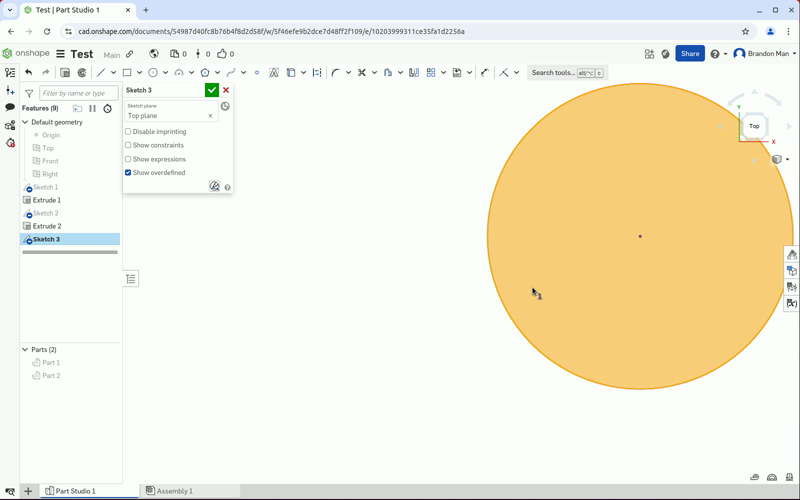
scroll(-6)
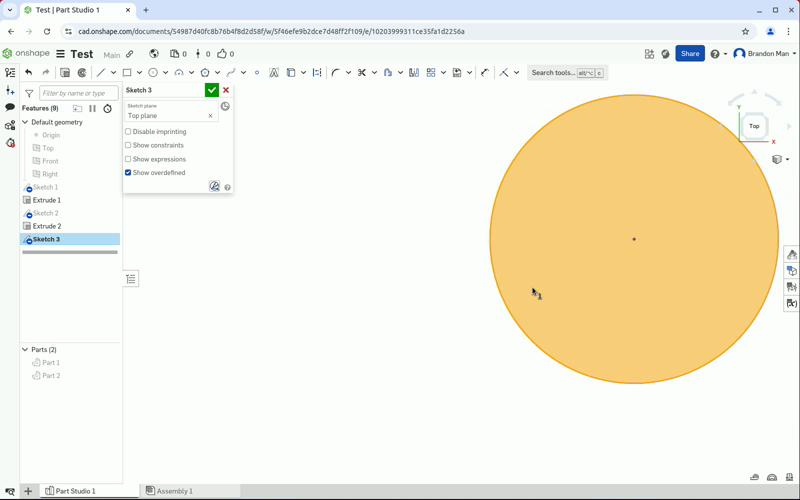
scroll(-6)
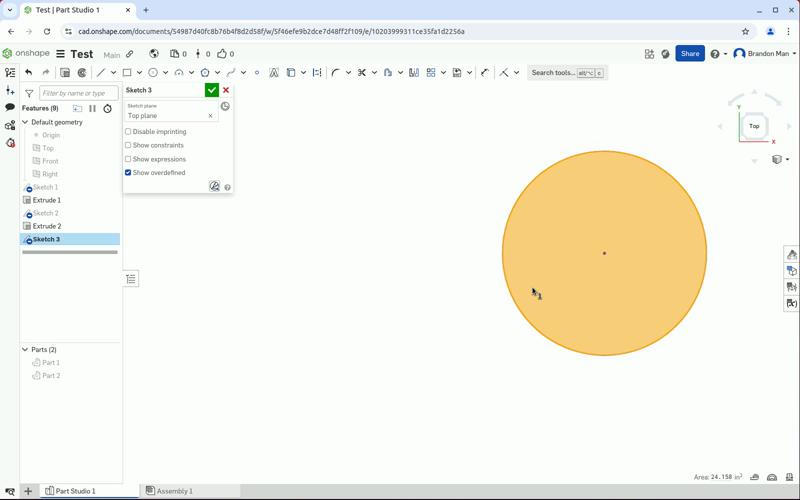
scroll(-6)
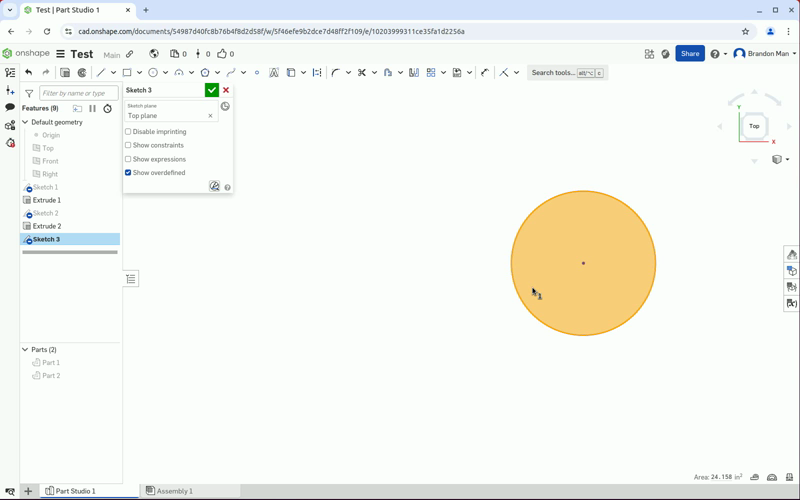
scroll(-6)
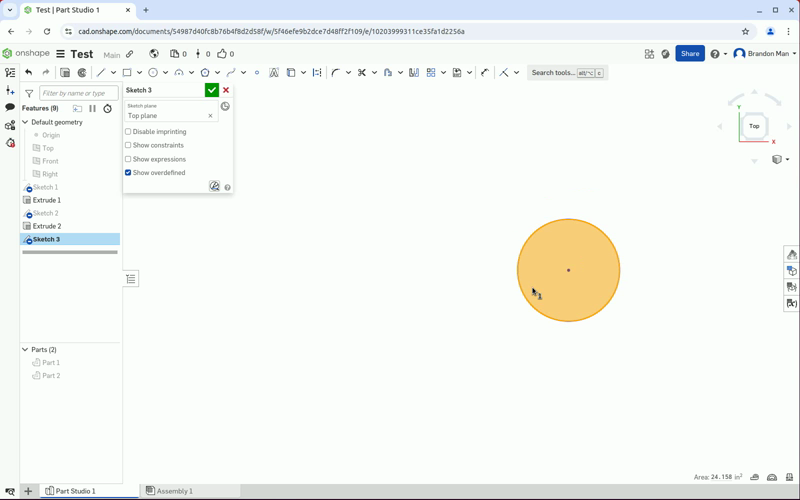
scroll(-6)
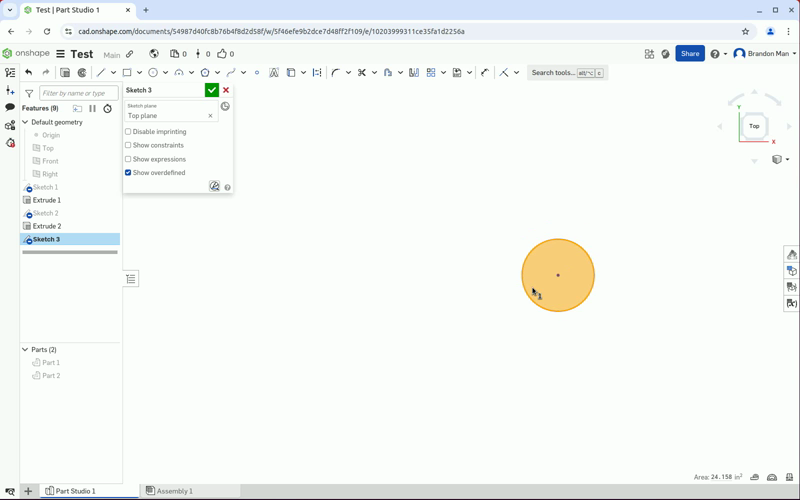
scroll(-6)
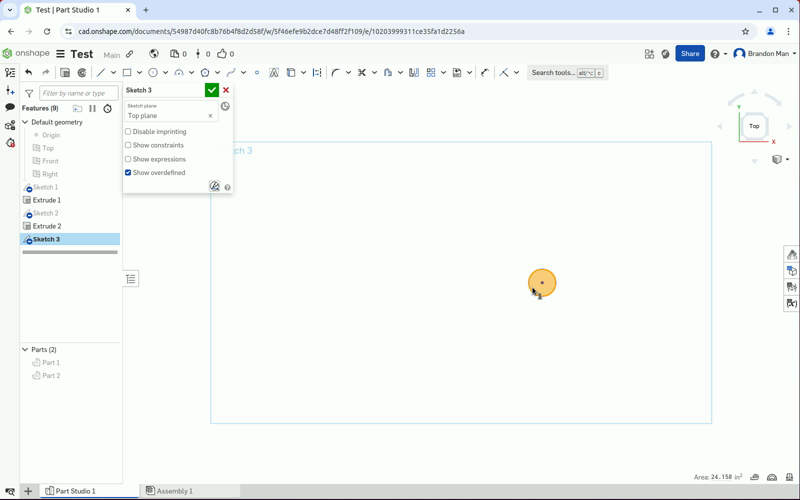
mouse_move(73, 352)
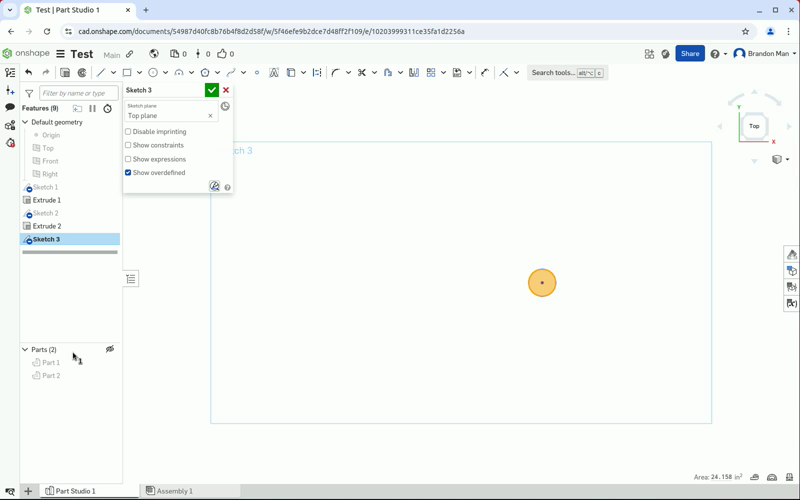
key(shift+y)
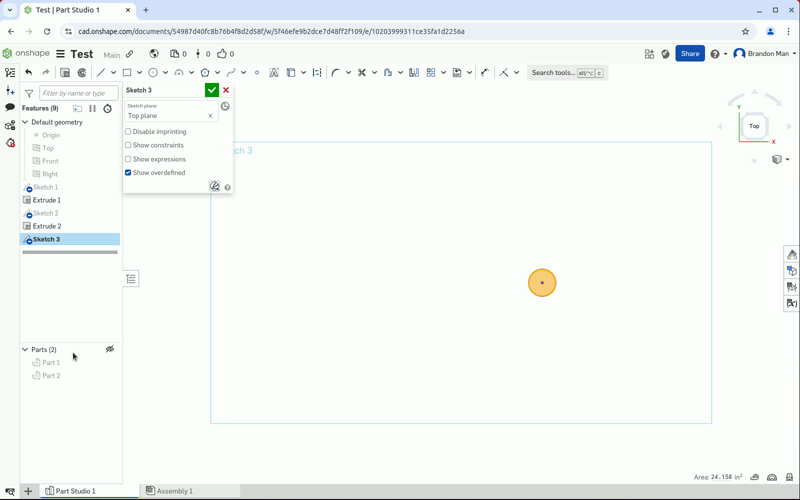
key(shift+e)
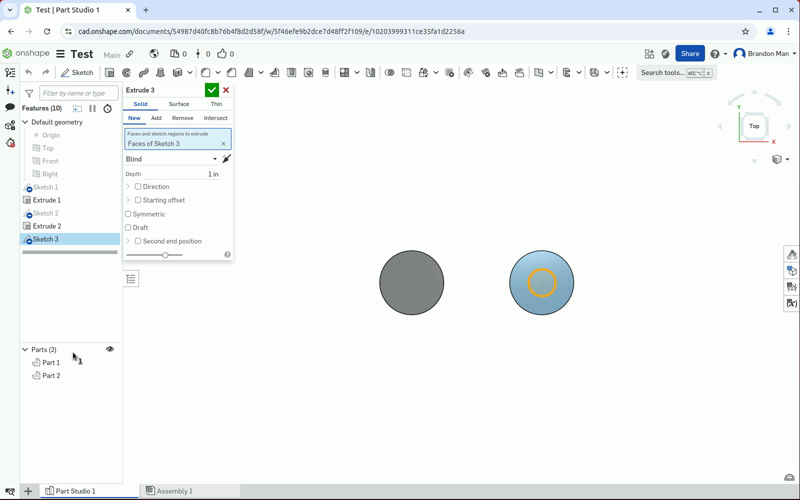
mouse_move(143, 106)
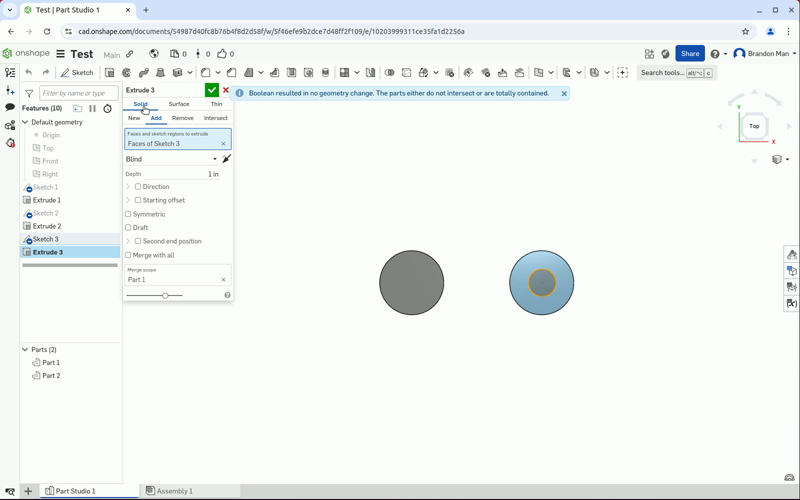
click(143, 106)
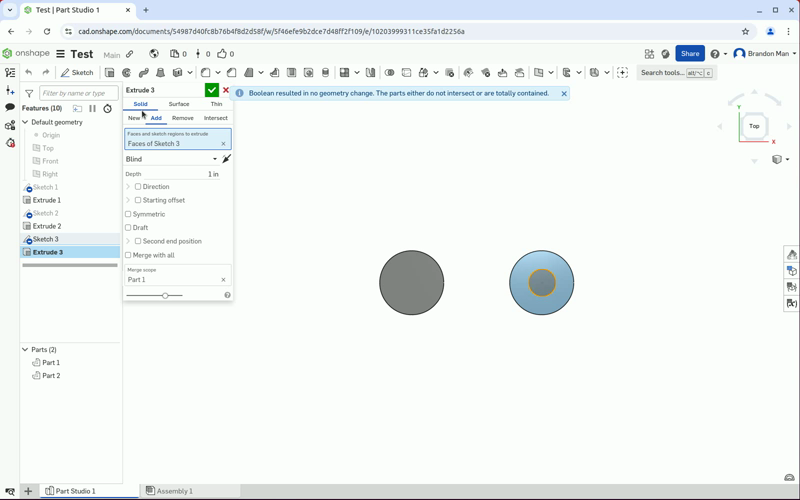
mouse_move(137, 120)
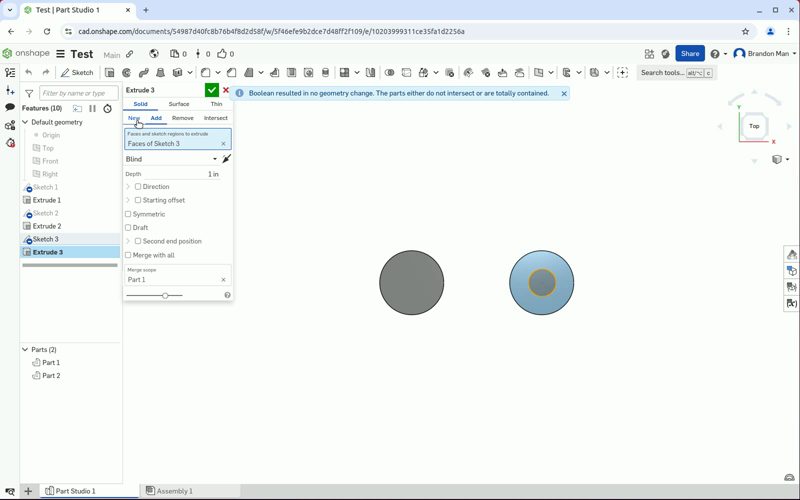
click(137, 120)
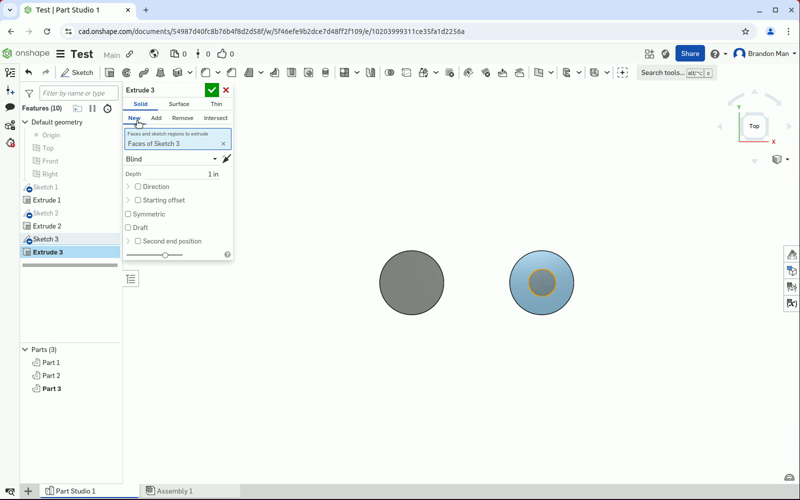
key(tab, 4)
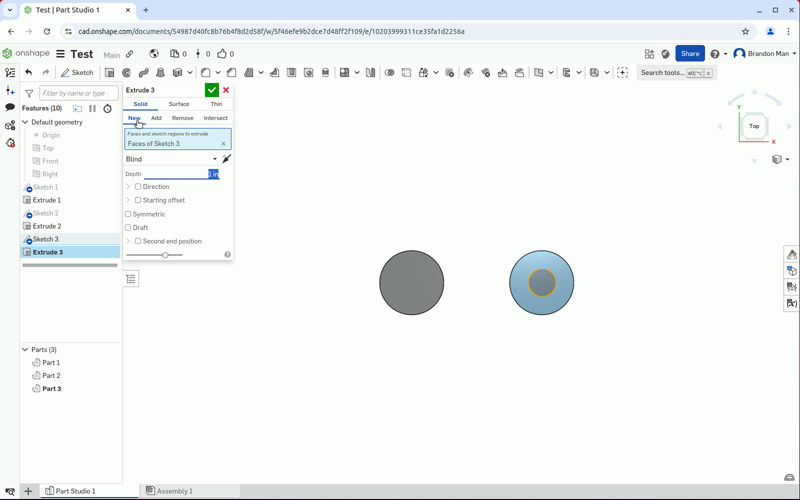
text(3.851)
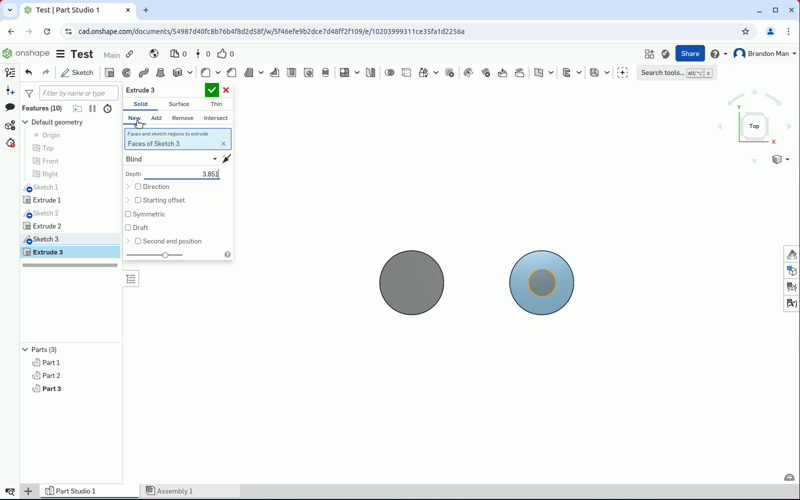
key(enter)
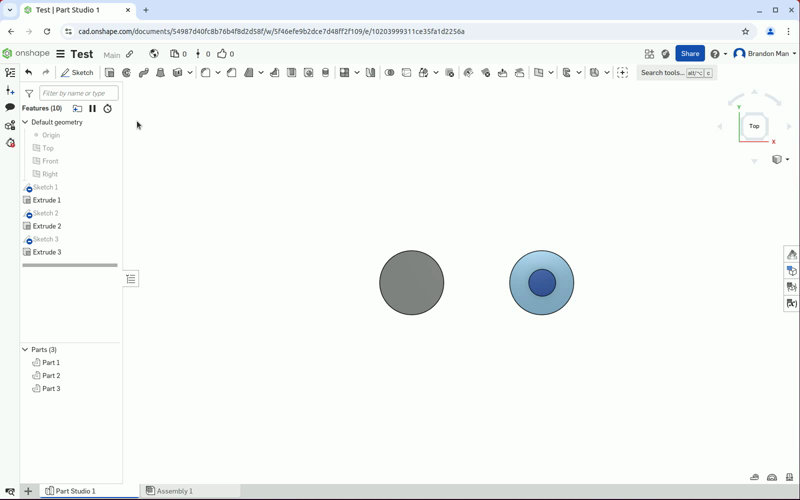
key(shift+h)
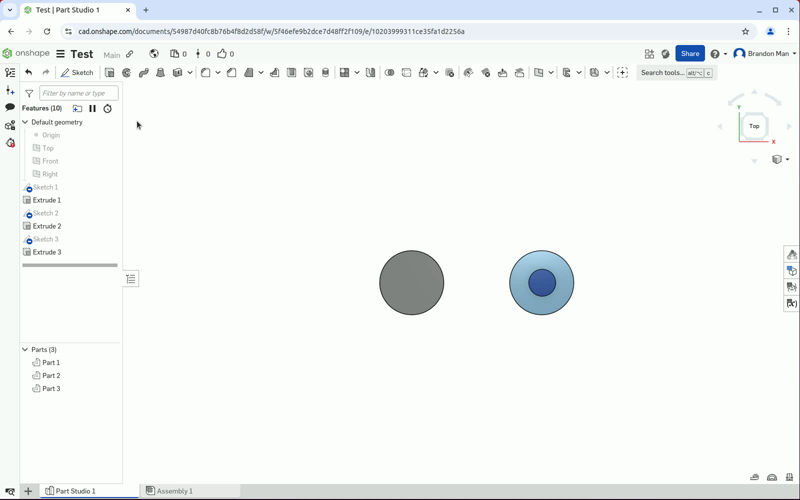
key(shift+h)
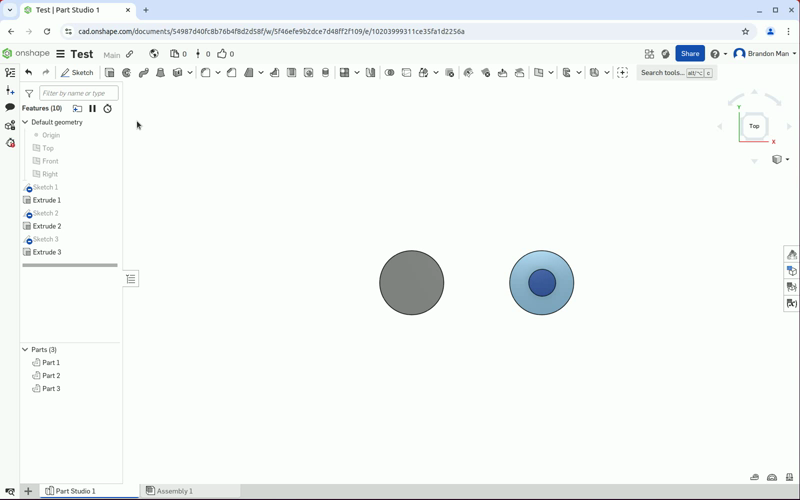
mouse_move(73, 189)
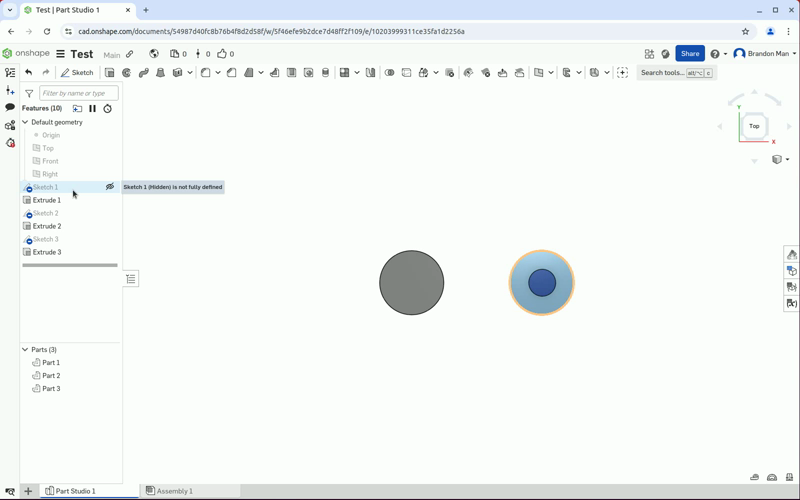
click(73, 189)
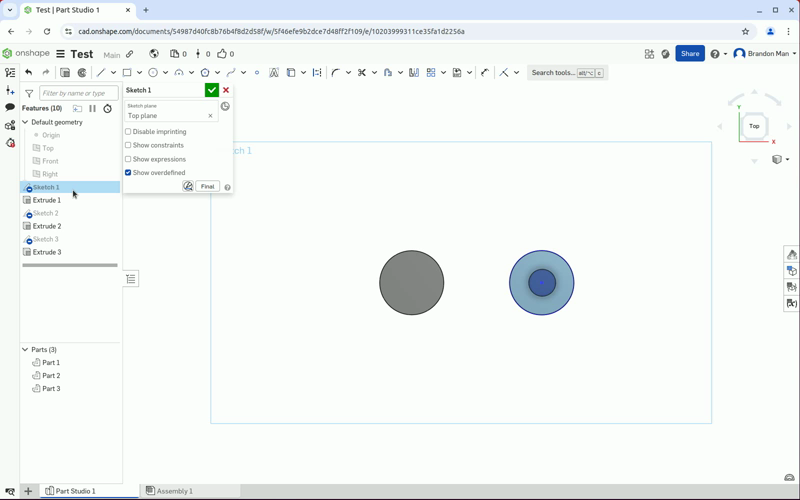
mouse_move(229, 92)
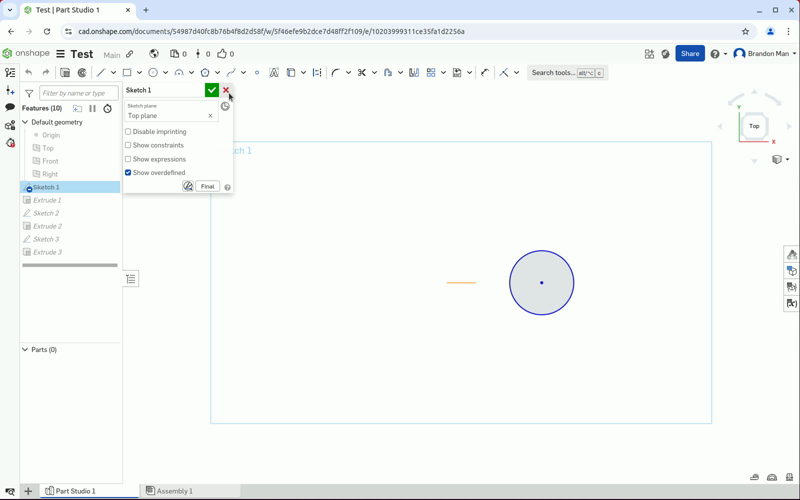
click(229, 92)
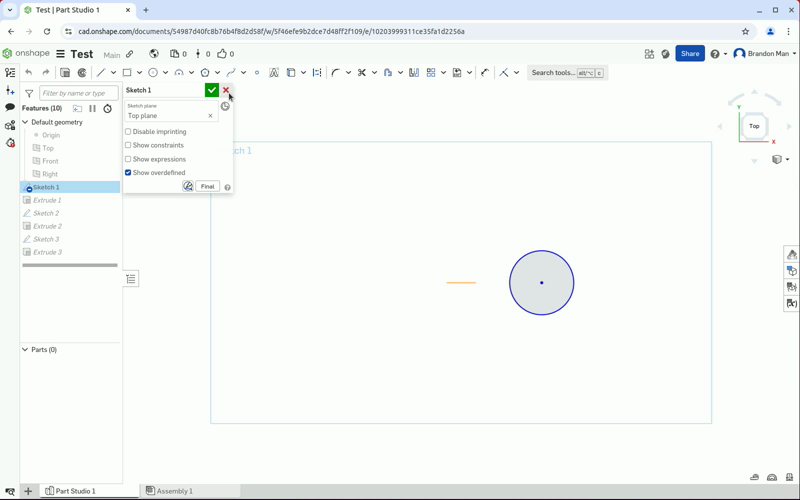
key(shift+s)
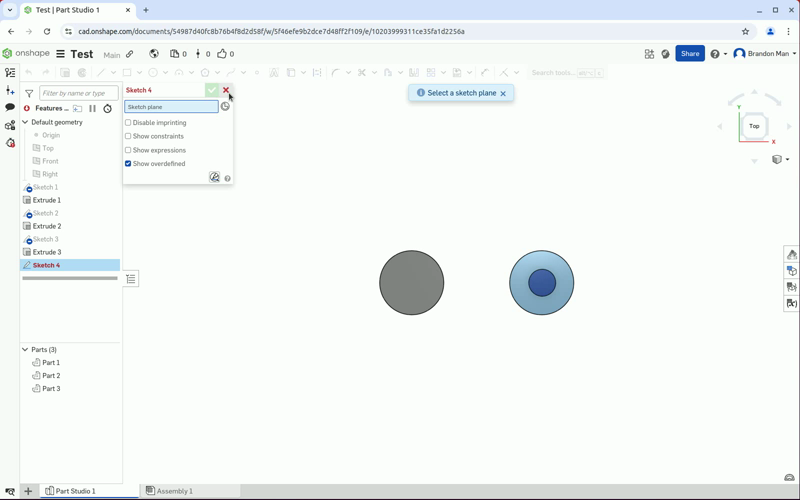
mouse_move(73, 150)
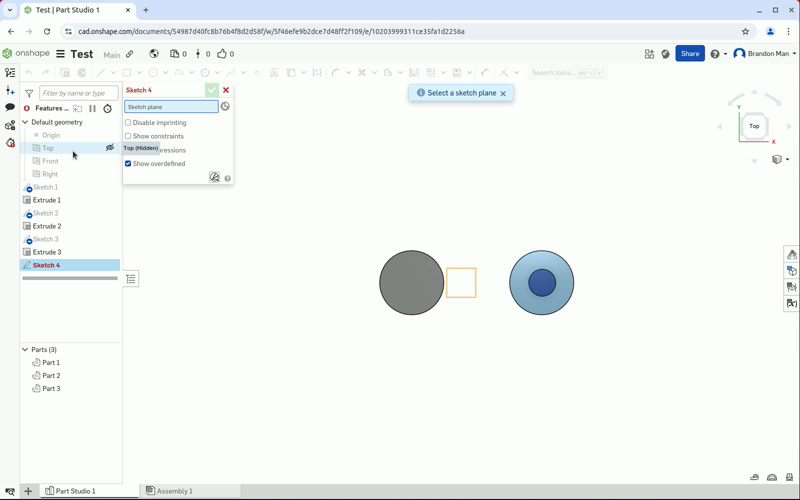
click(73, 150)
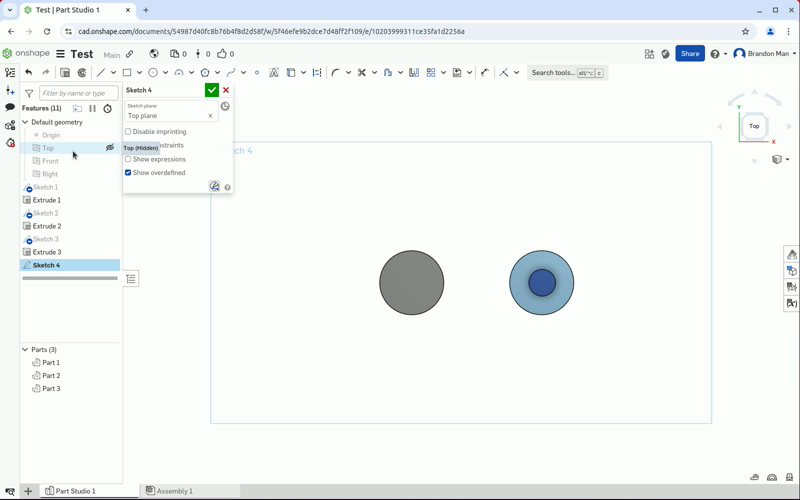
mouse_move(73, 352)
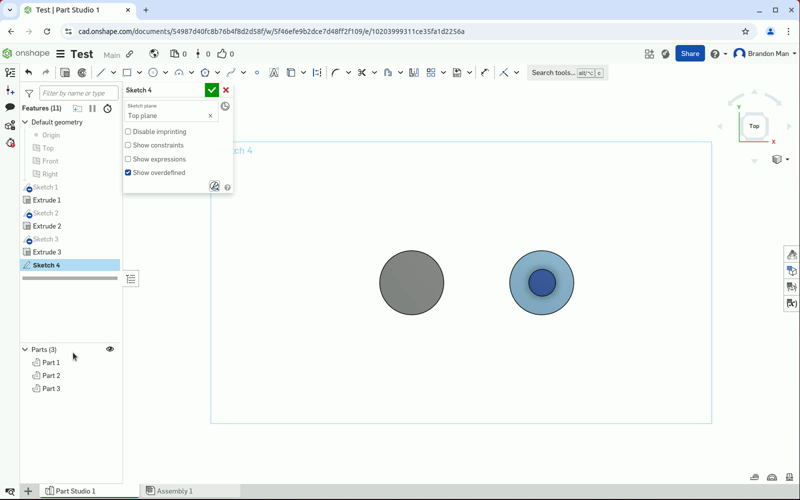
key(y)
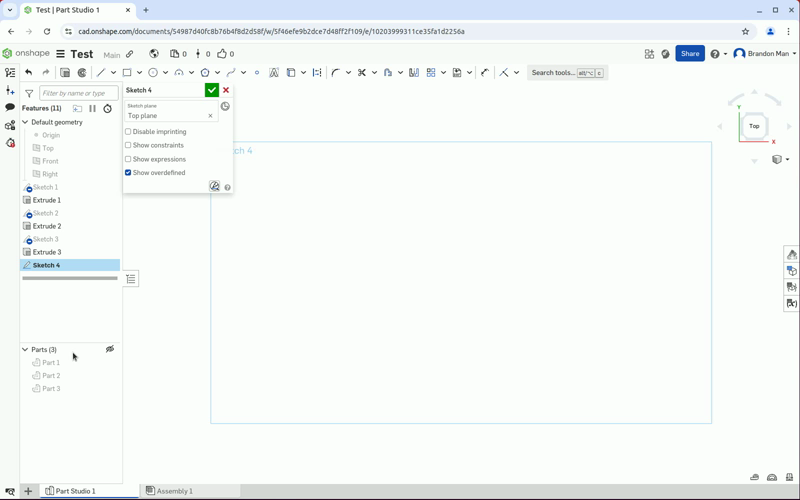
key(c)
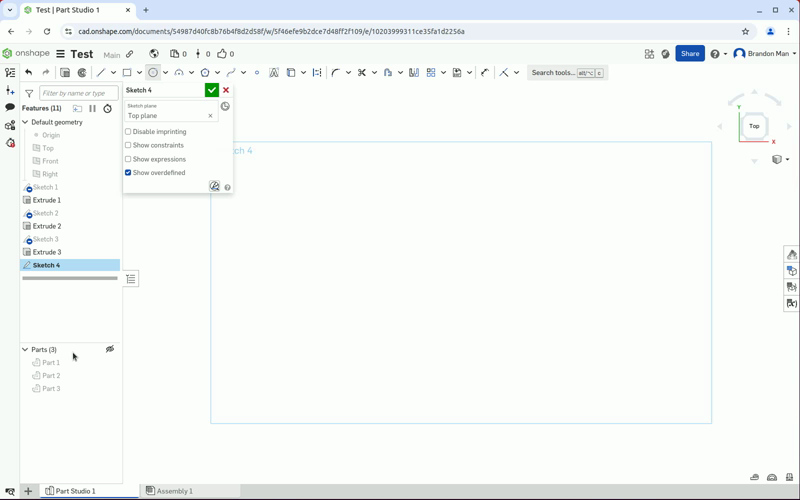
key_down(shift)
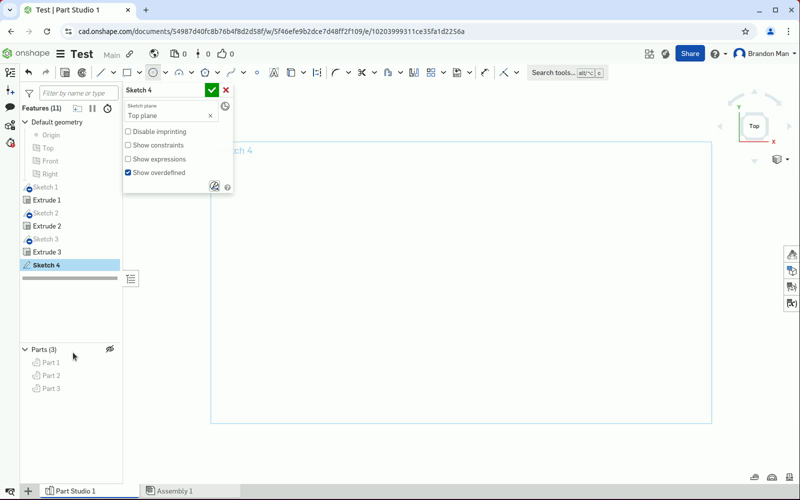
mouse_move(412, 282)
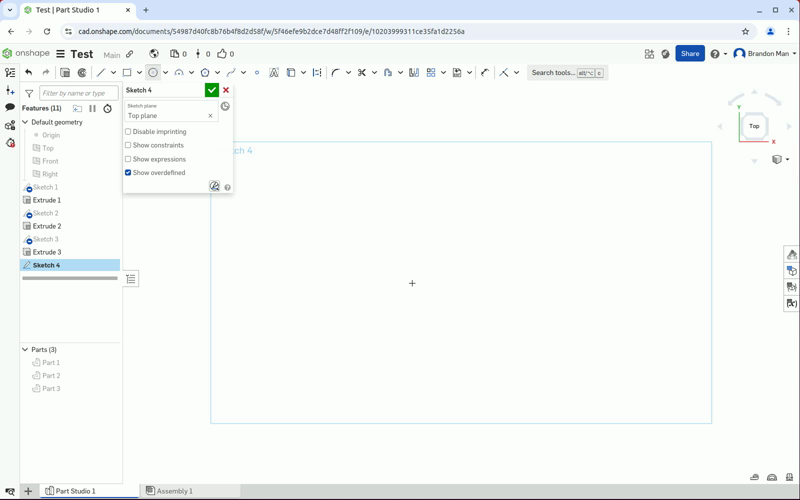
click(412, 282)
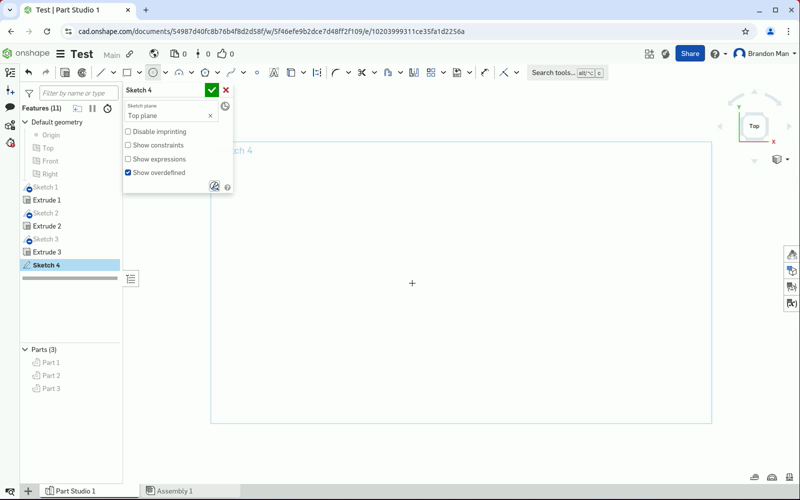
key_up(shift)
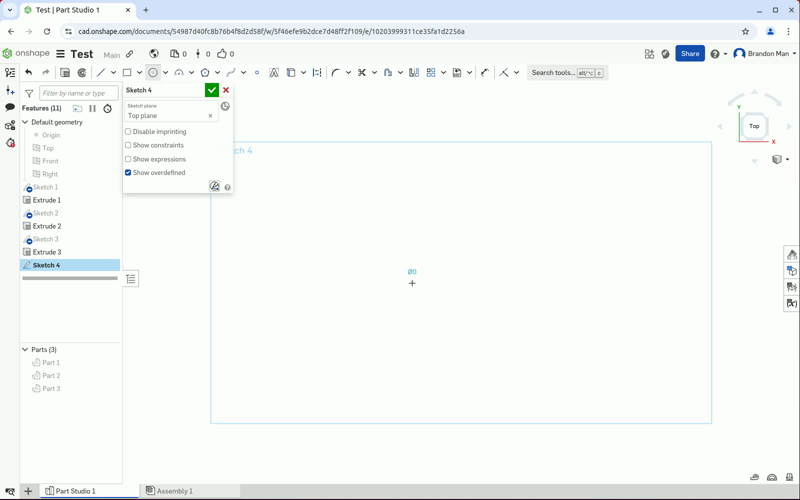
mouse_move(425, 282)
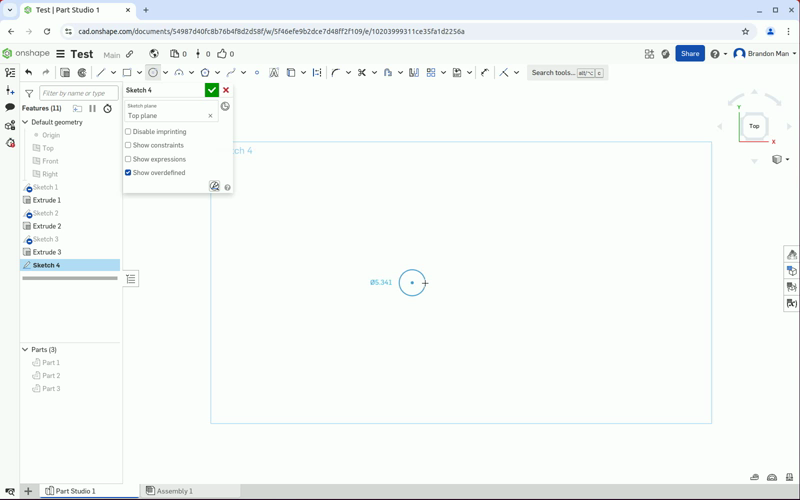
click(425, 282)
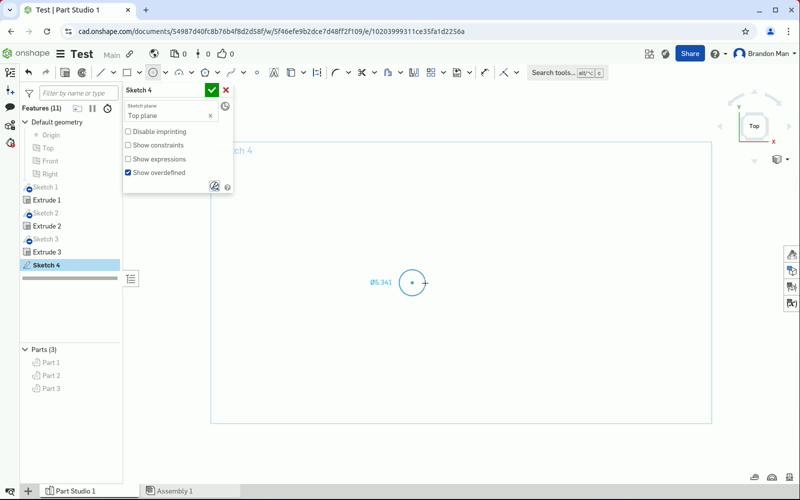
key(esc)
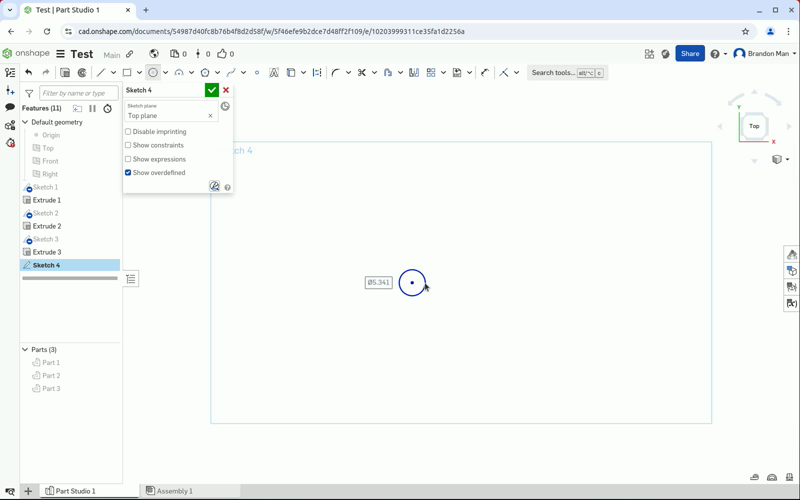
mouse_move(416, 276)
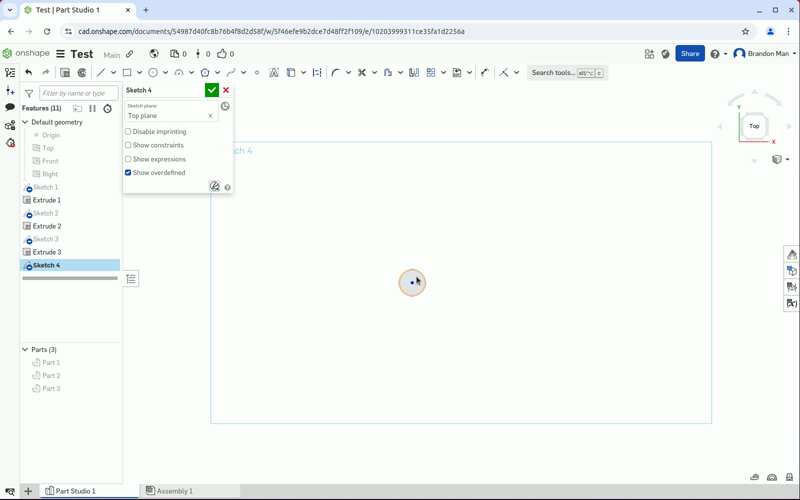
scroll(6)
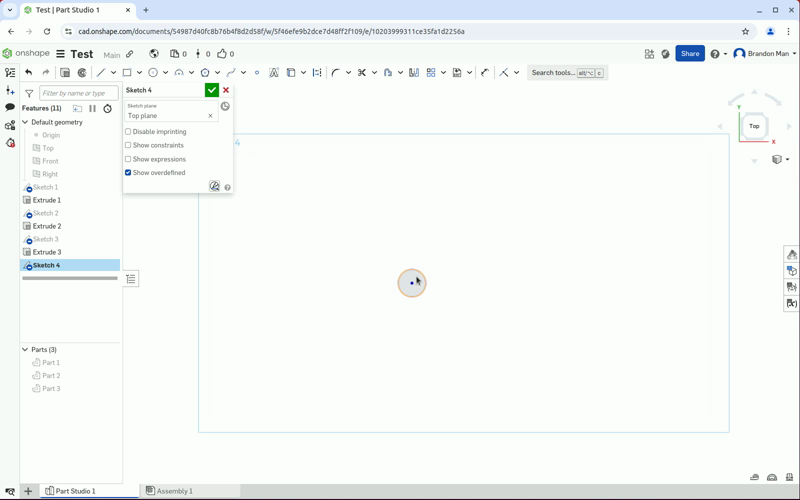
scroll(6)
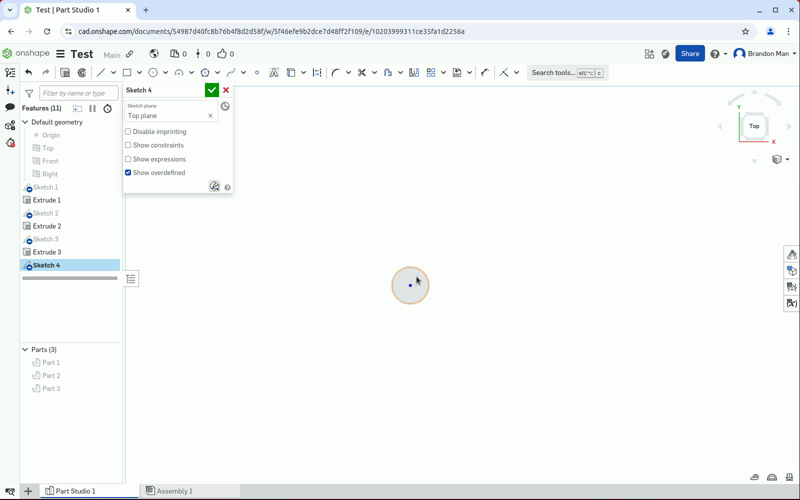
scroll(6)
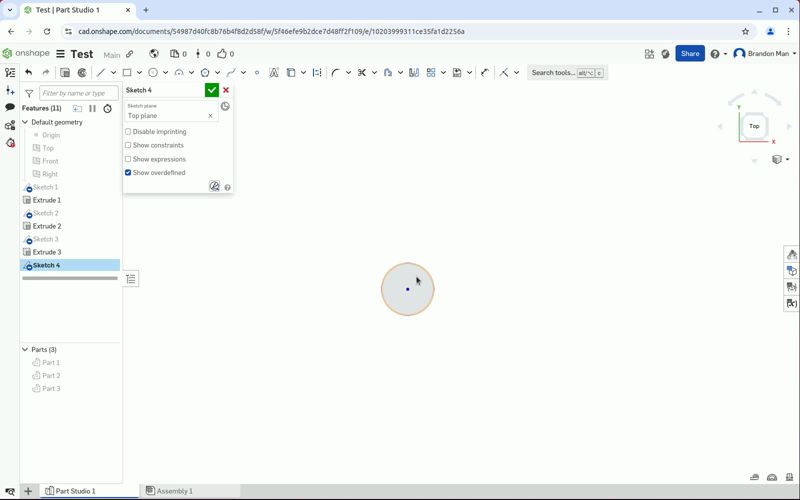
scroll(6)
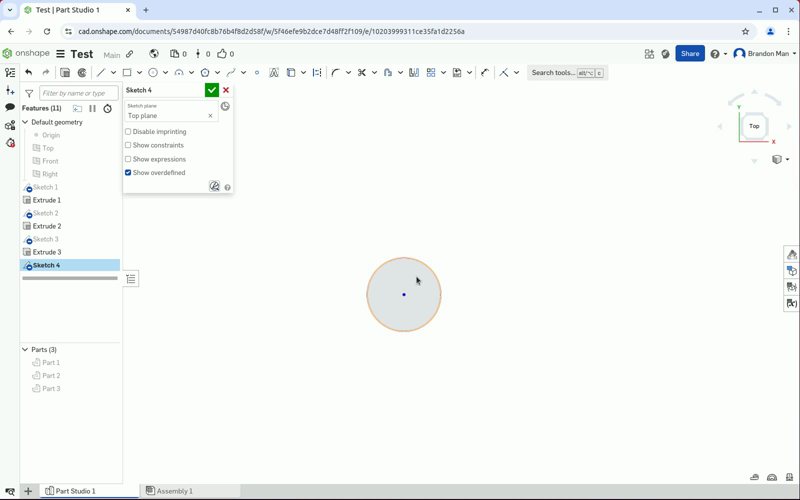
scroll(6)
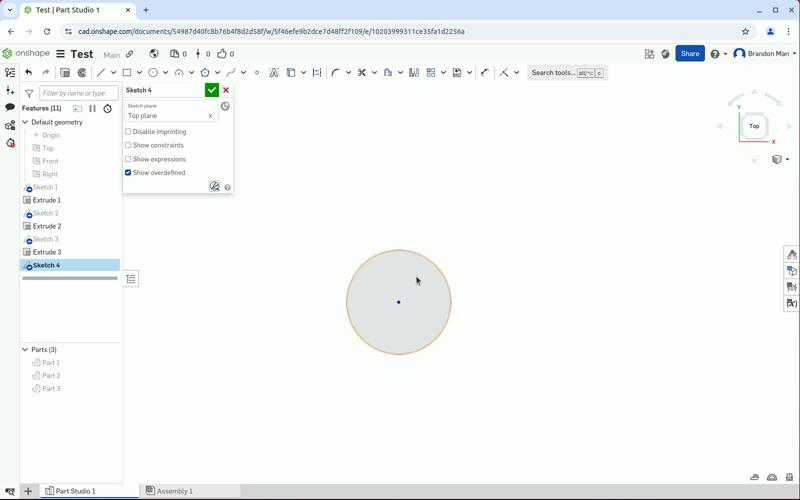
scroll(6)
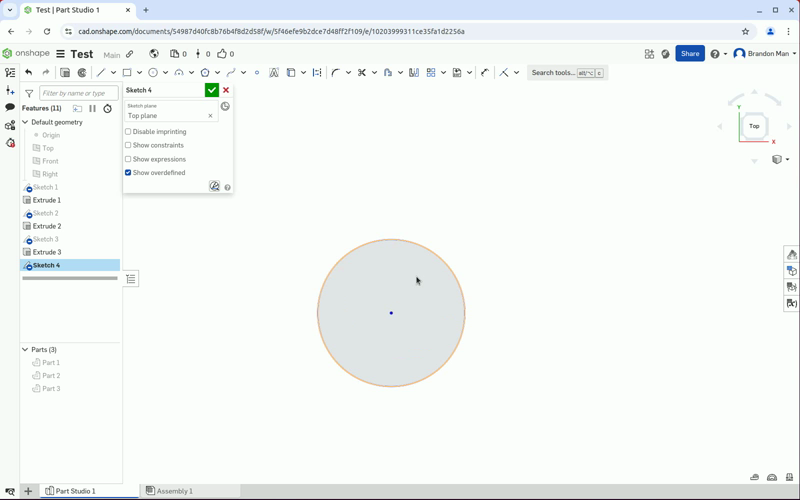
scroll(6)
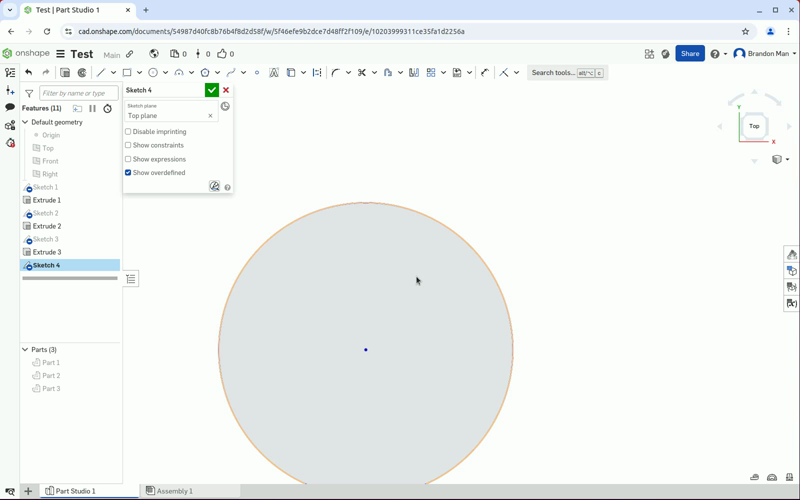
click(416, 276)
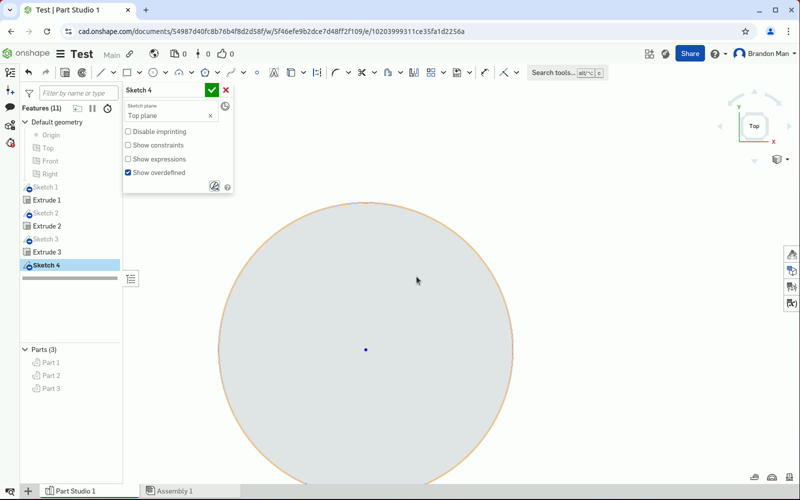
scroll(-6)
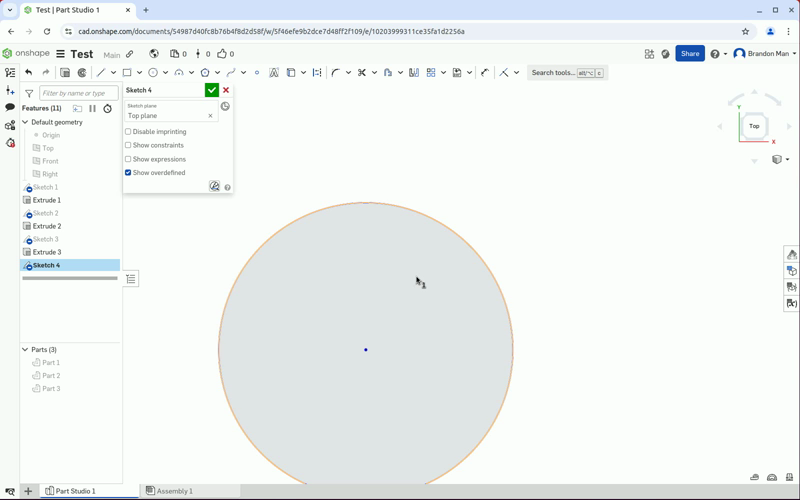
scroll(-6)
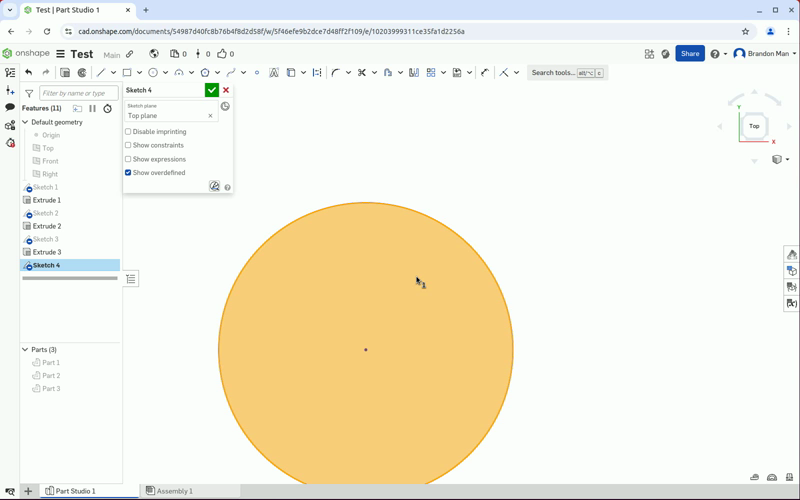
scroll(-6)
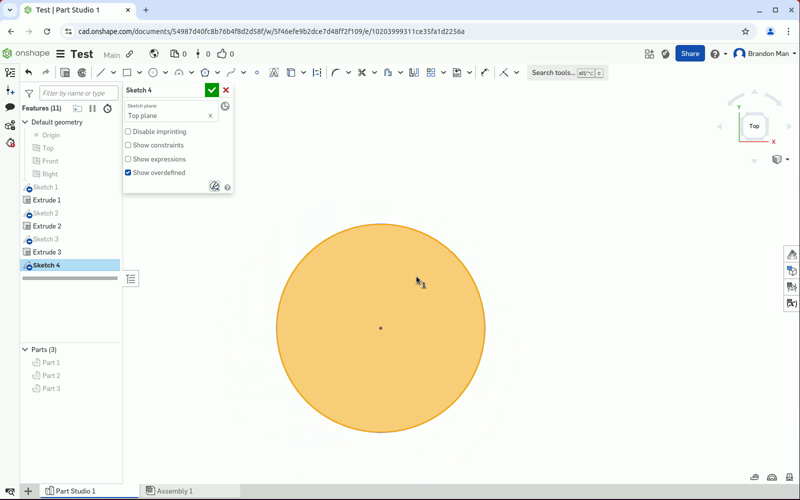
scroll(-6)
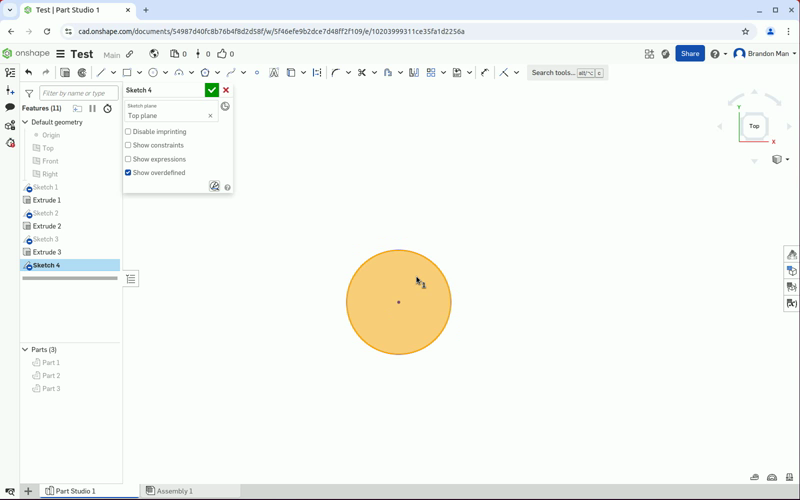
scroll(-6)
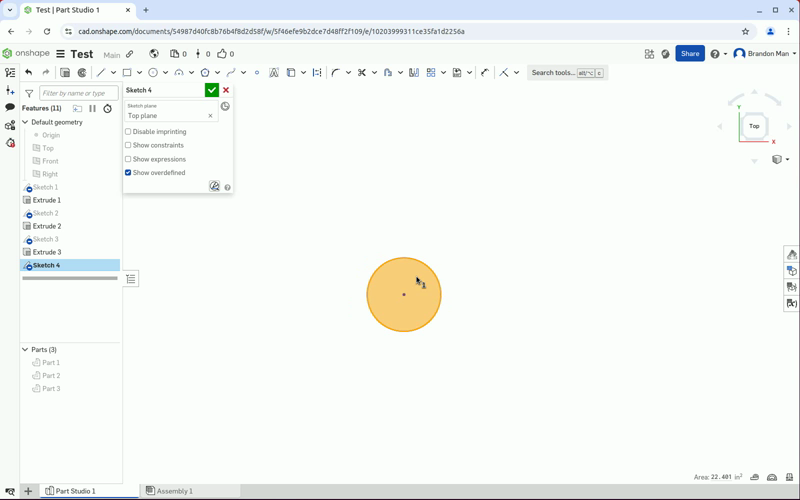
scroll(-6)
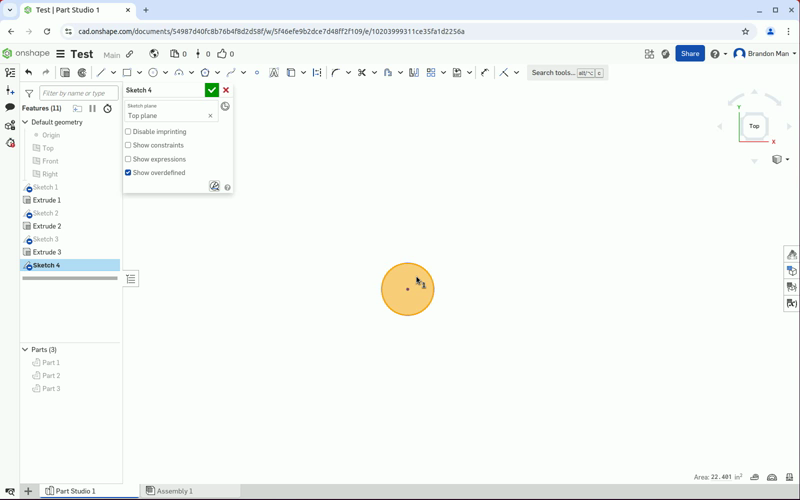
scroll(-6)
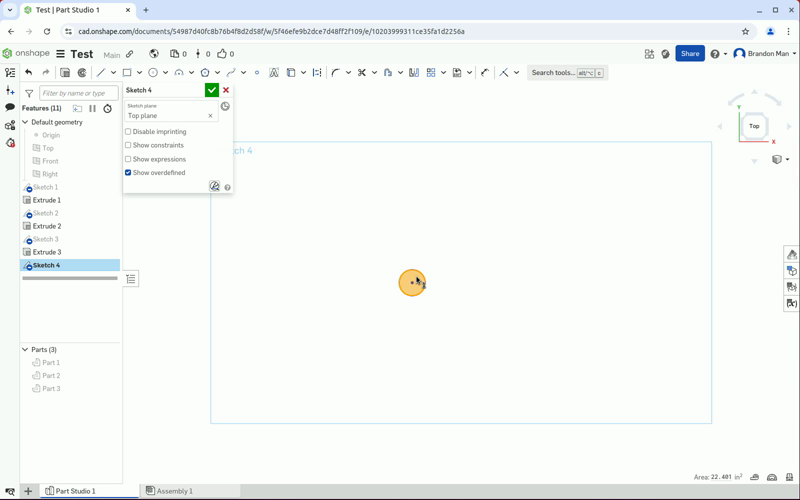
mouse_move(73, 352)
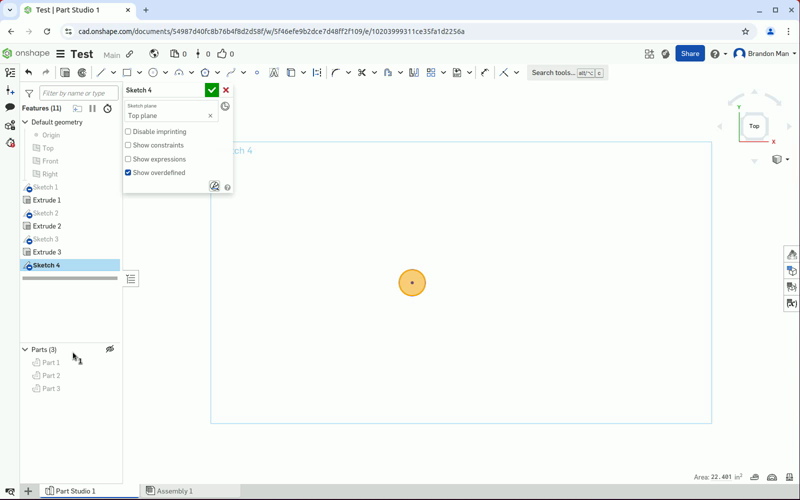
key(shift+y)
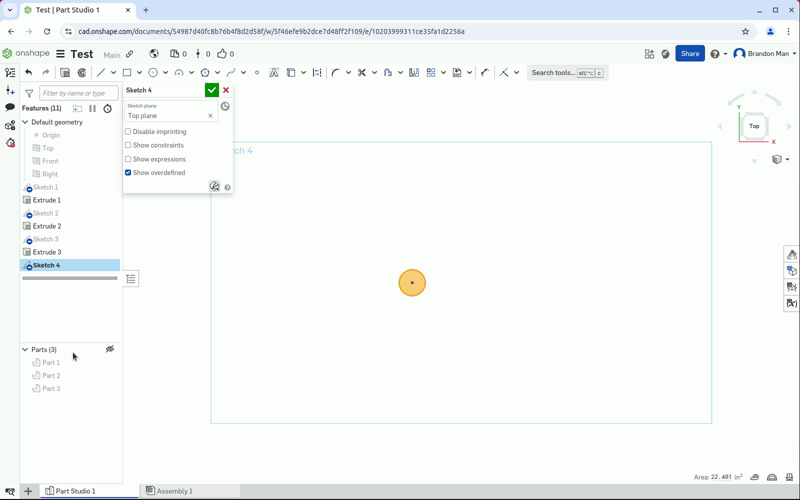
key(shift+e)
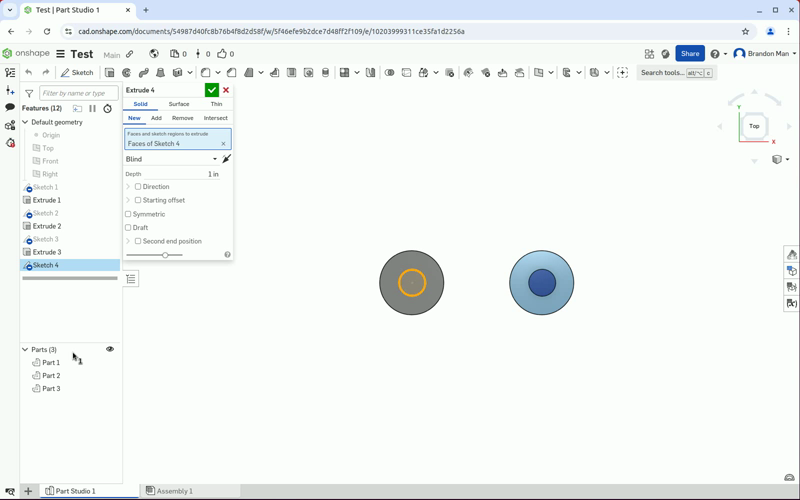
mouse_move(143, 106)
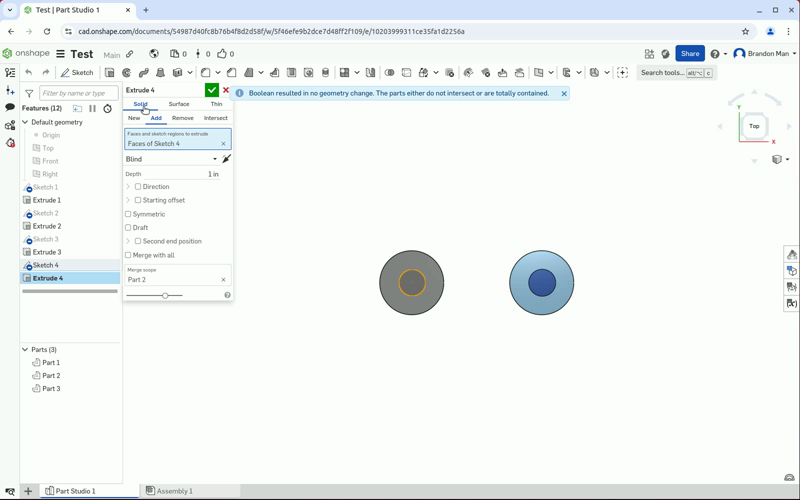
click(143, 106)
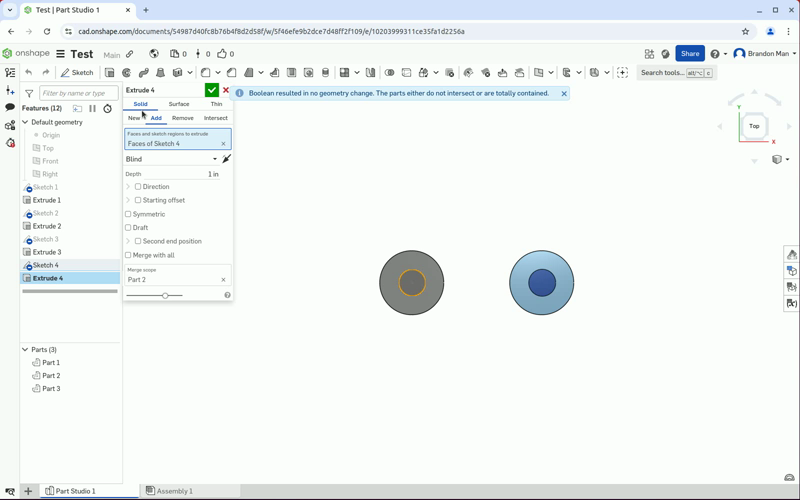
mouse_move(137, 120)
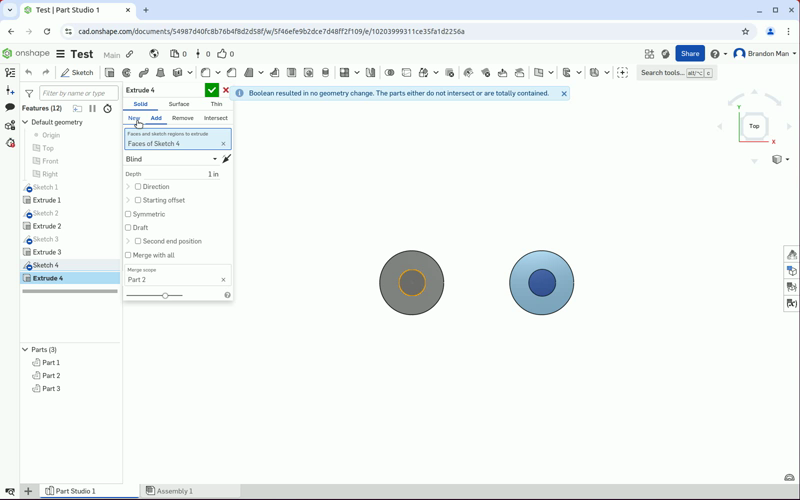
click(137, 120)
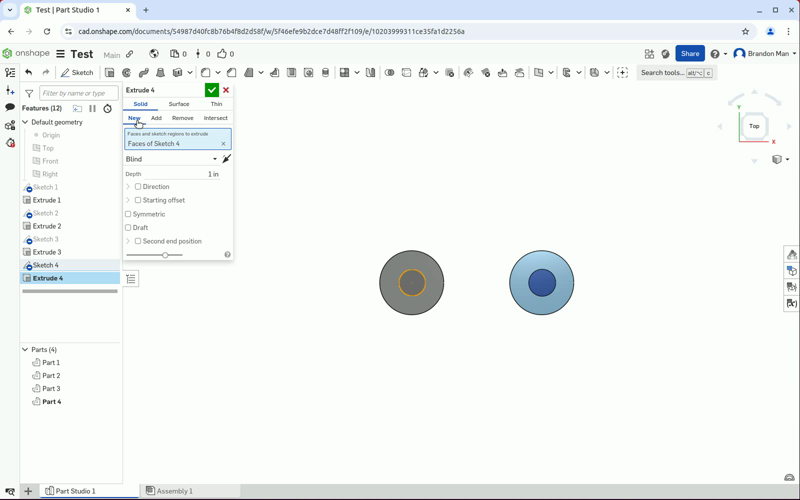
key(tab, 4)
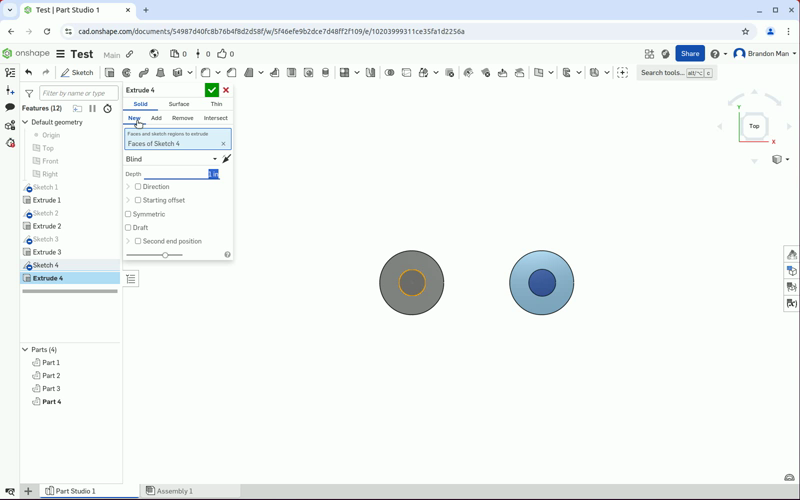
text(3.851)
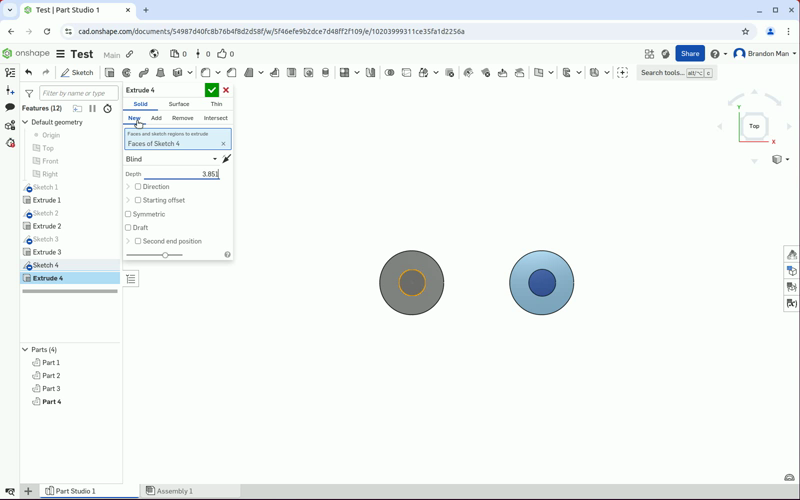
key(enter)
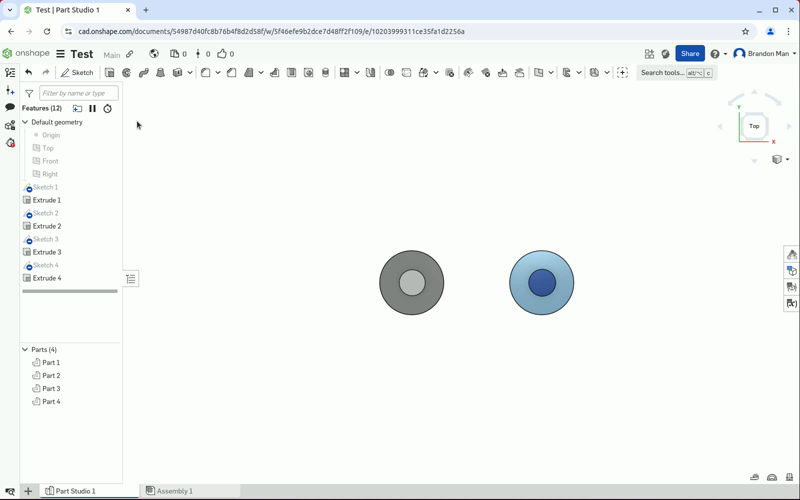
key(shift+h)
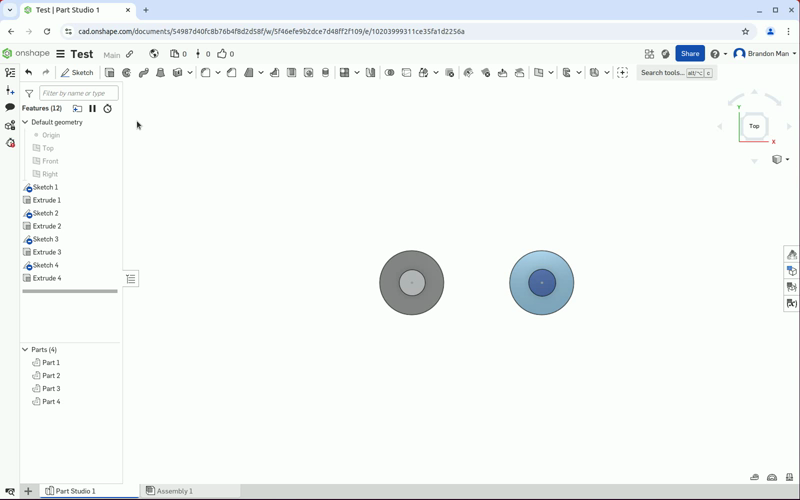
key(shift+h)
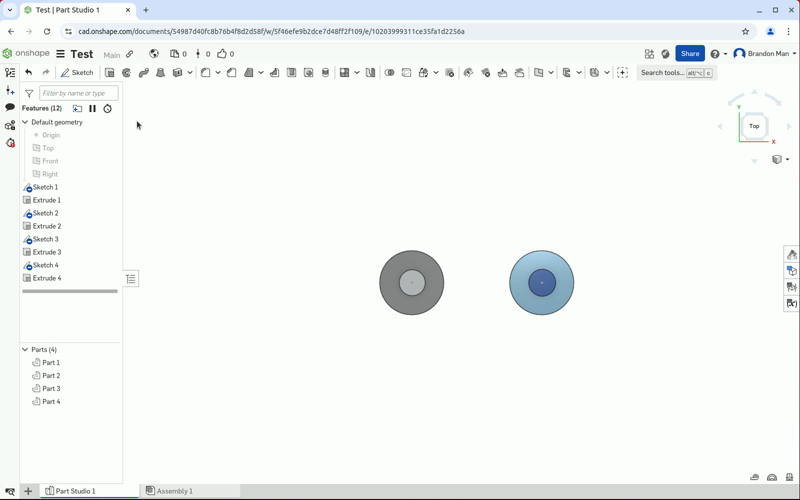
key(shift+7)
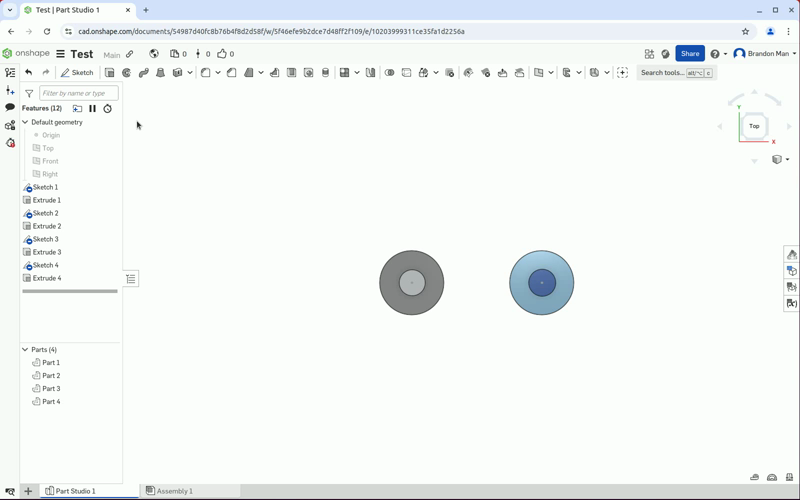
key(up, 3)
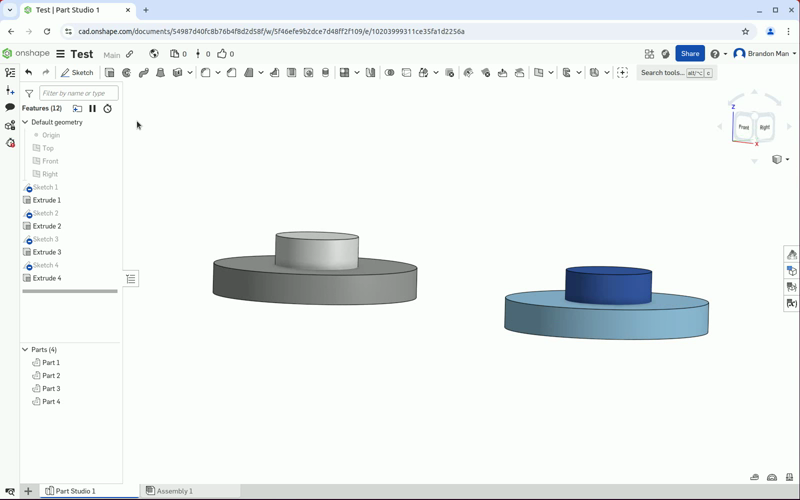
key(left, 3)
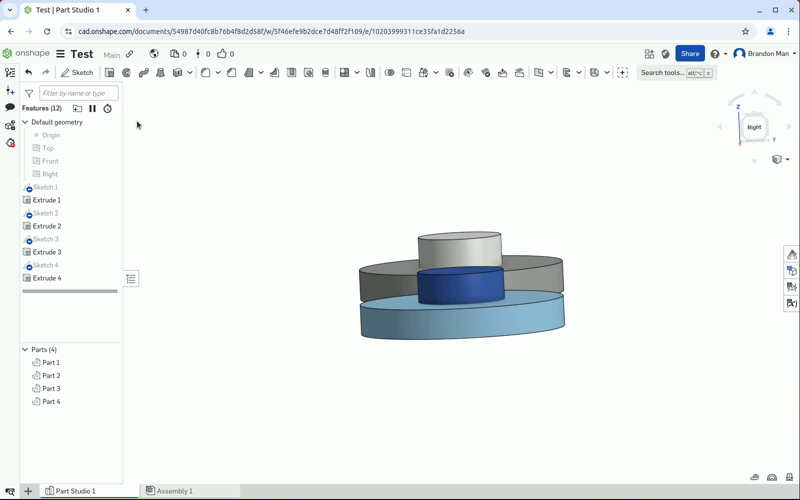
key(right, 3)
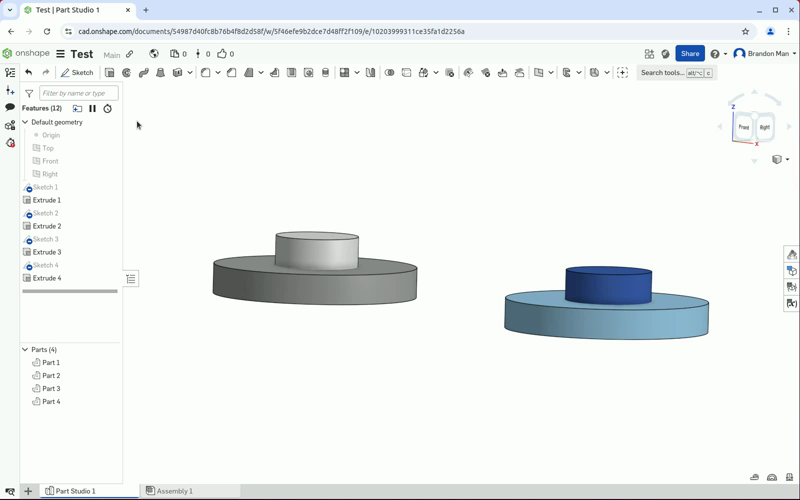
key(down, 3)
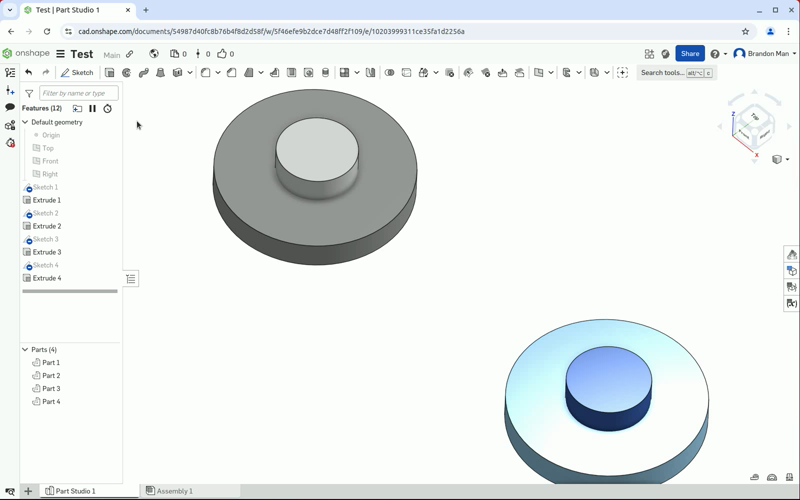
mouse_move(73, 189)
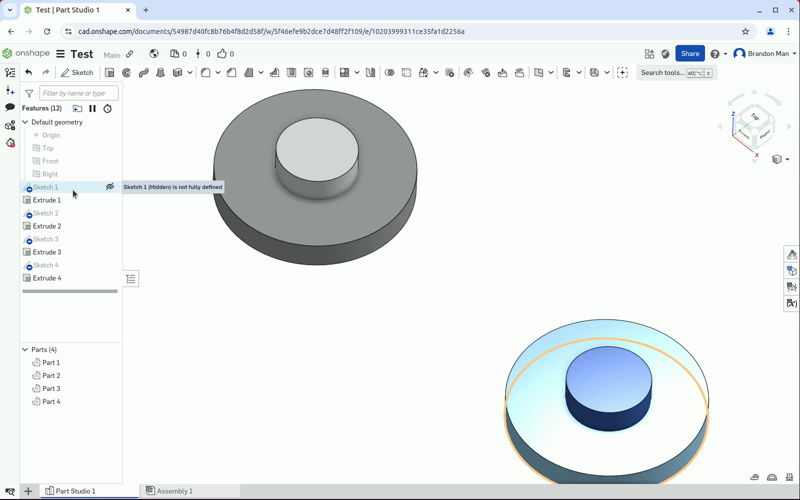
click(73, 189)